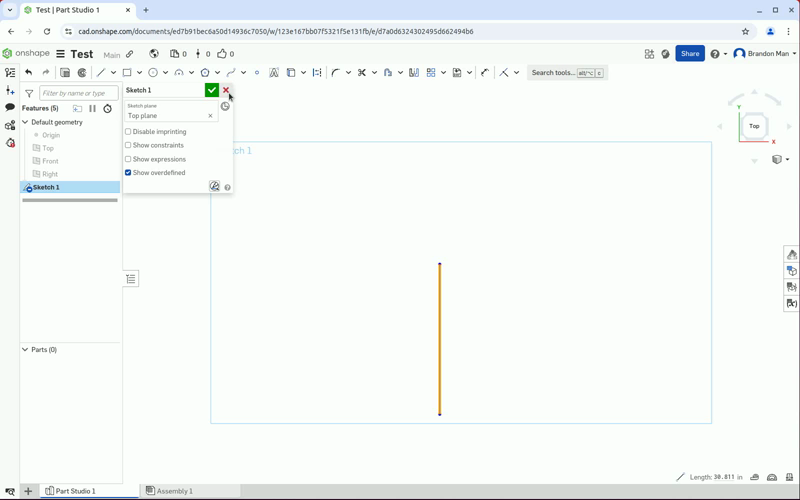
key(shift+h)
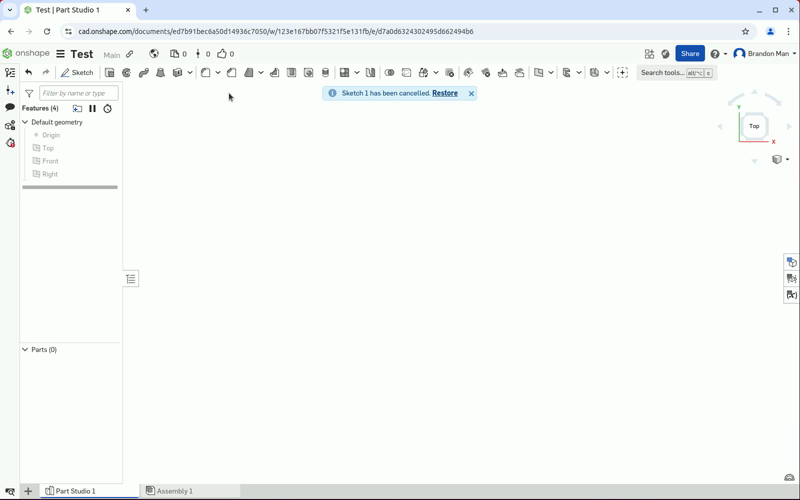
mouse_move(73, 352)
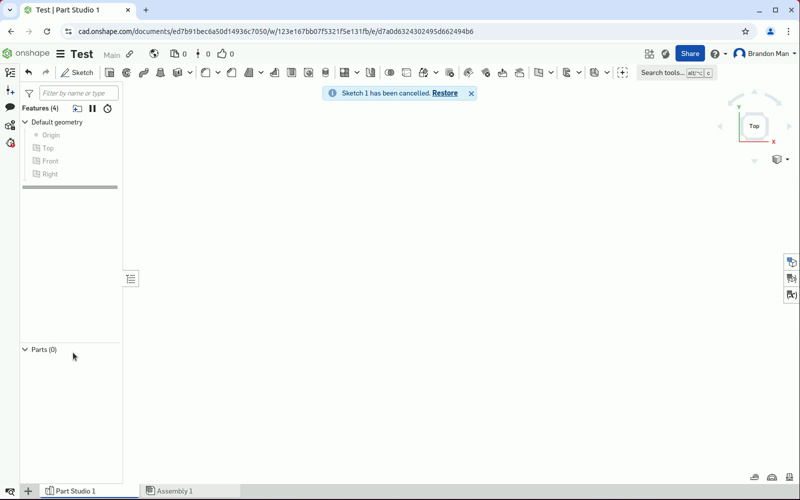
key(y)
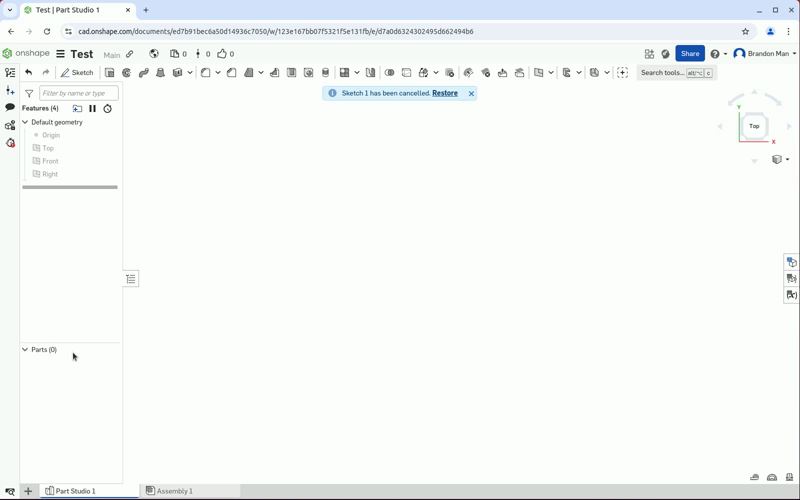
key(shift+p)
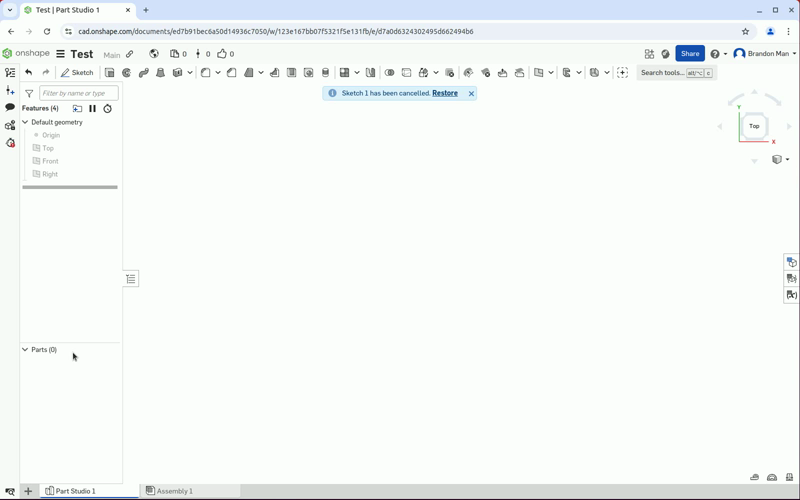
key(space)
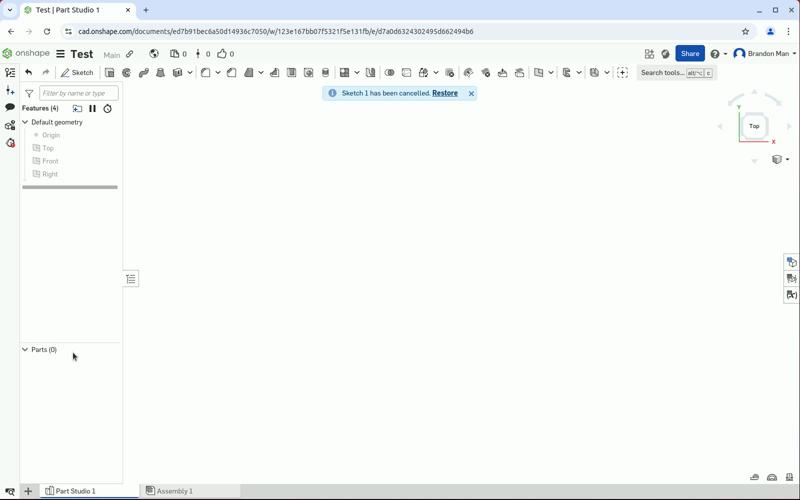
key_down(shift)
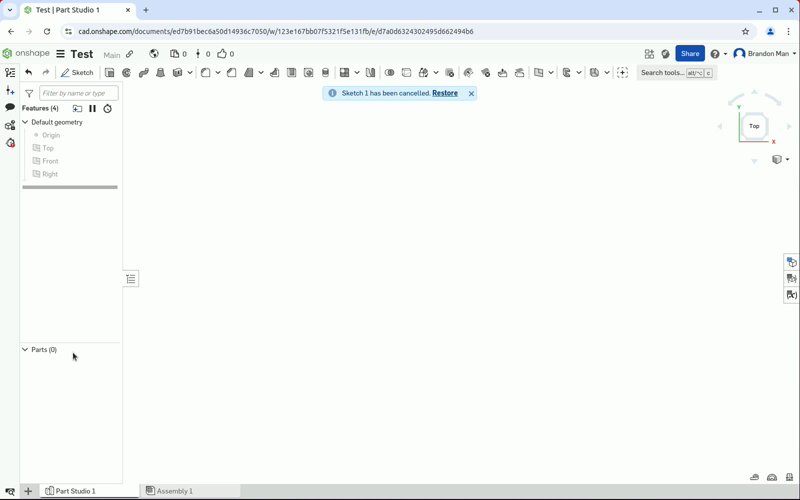
key(up)
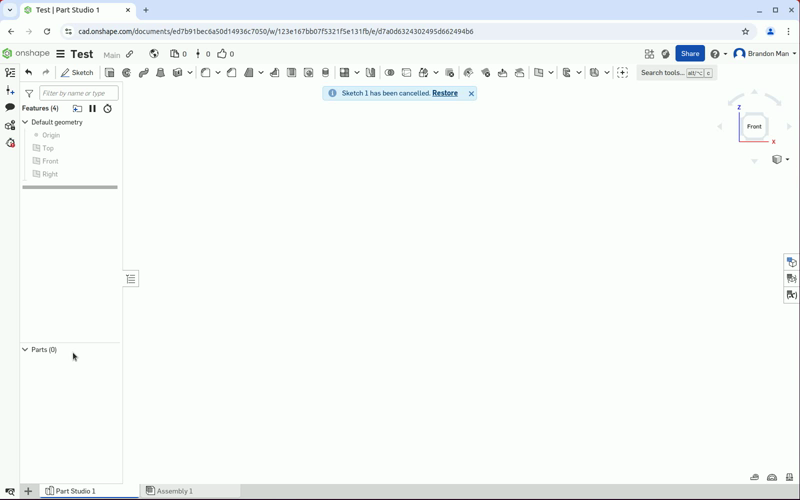
key_up(shift)
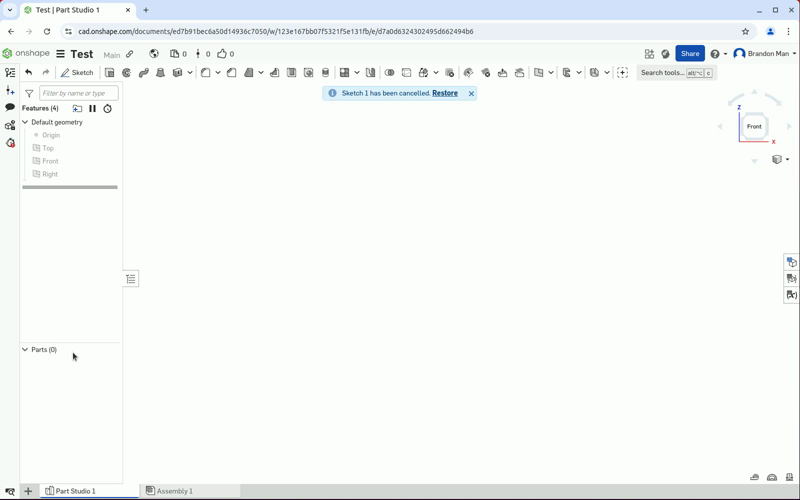
mouse_move(73, 352)
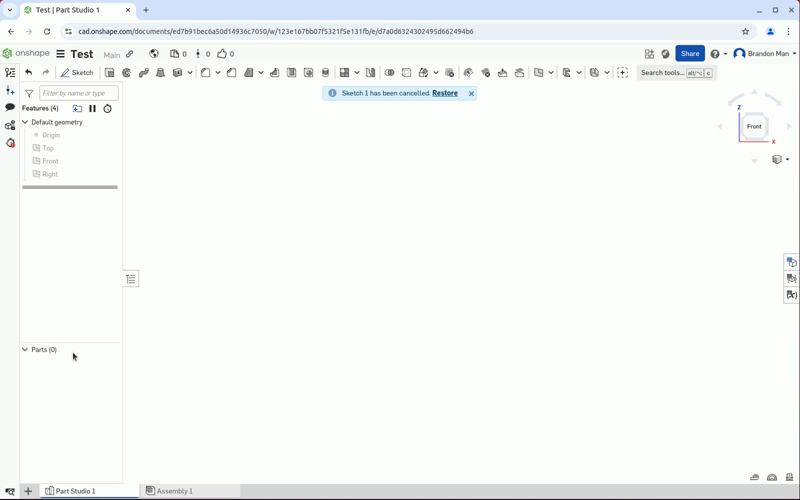
key(shift+y)
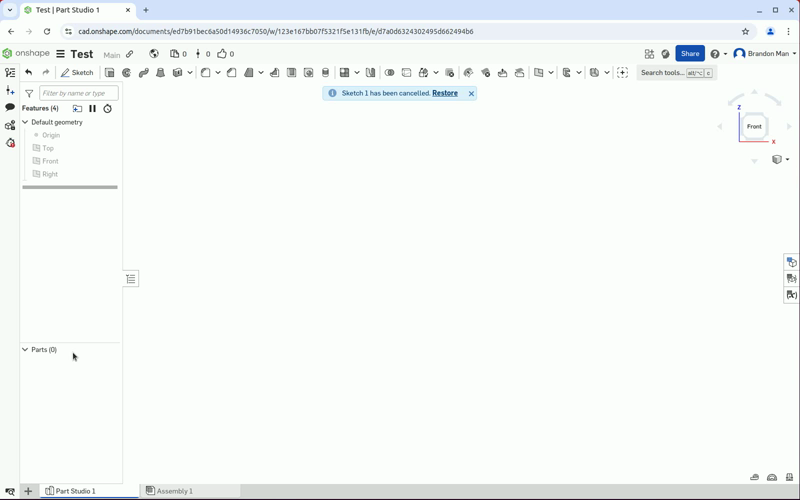
key(shift+s)
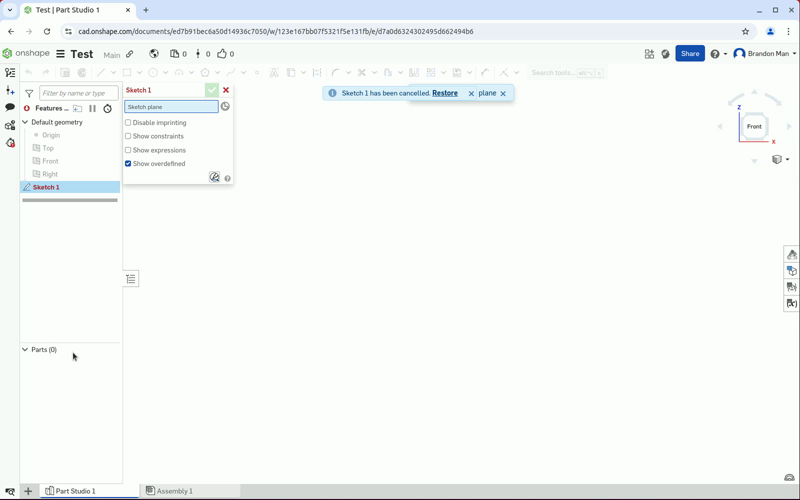
mouse_move(73, 163)
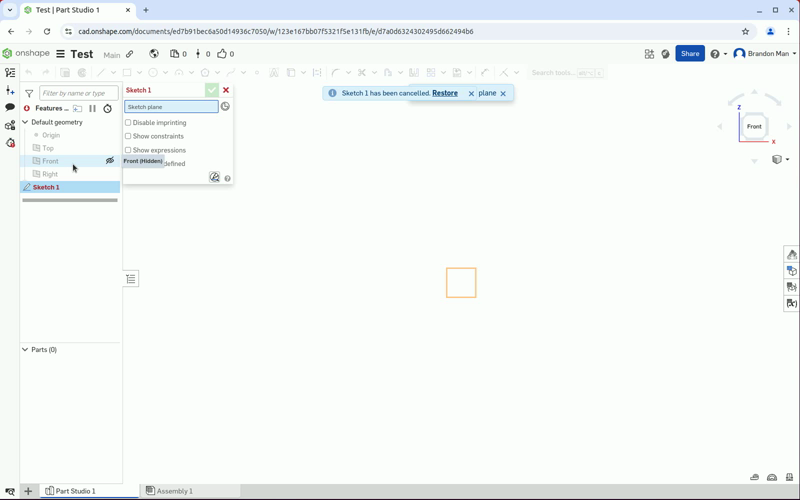
click(73, 163)
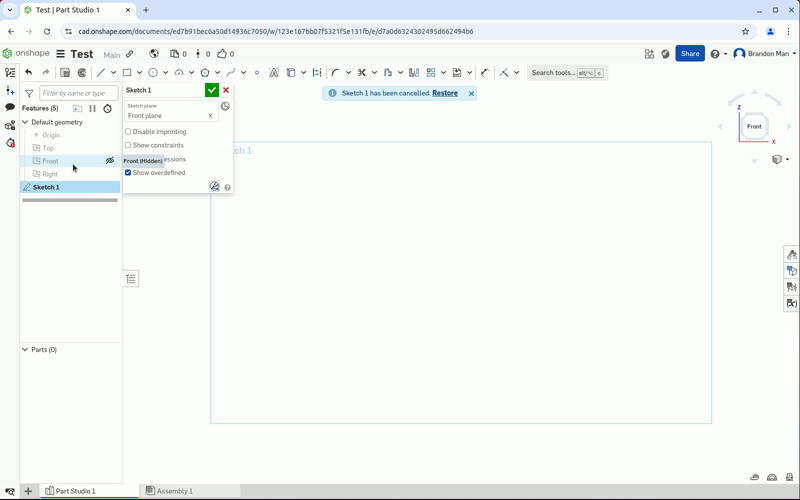
mouse_move(73, 352)
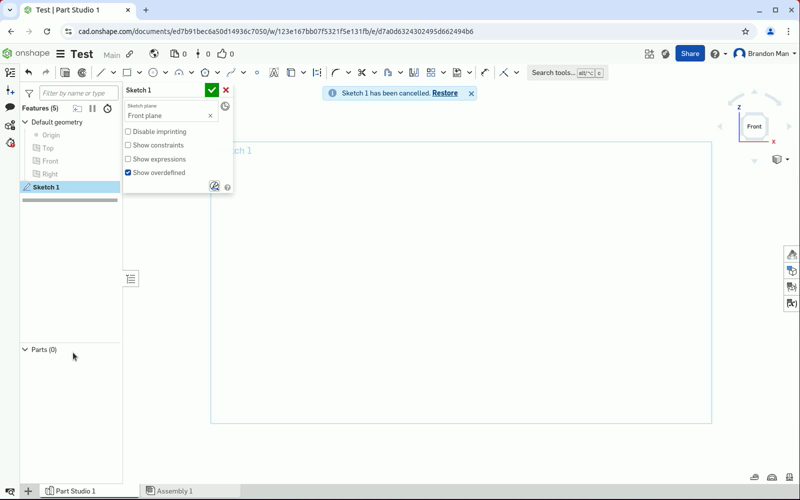
key(y)
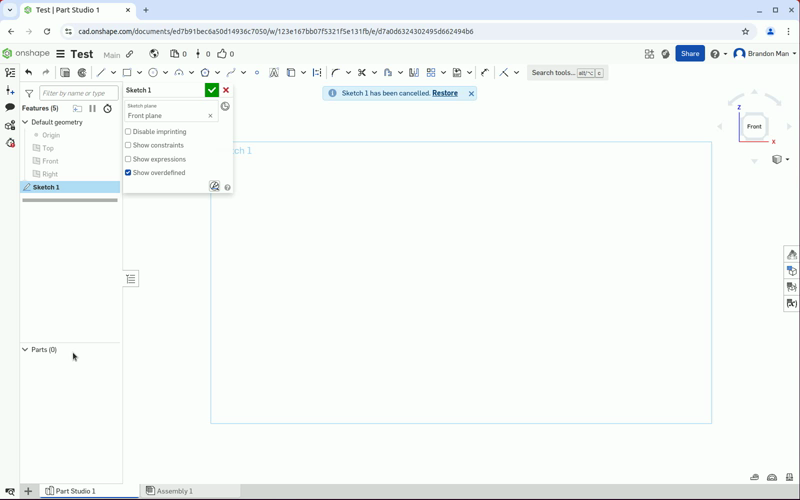
key(l)
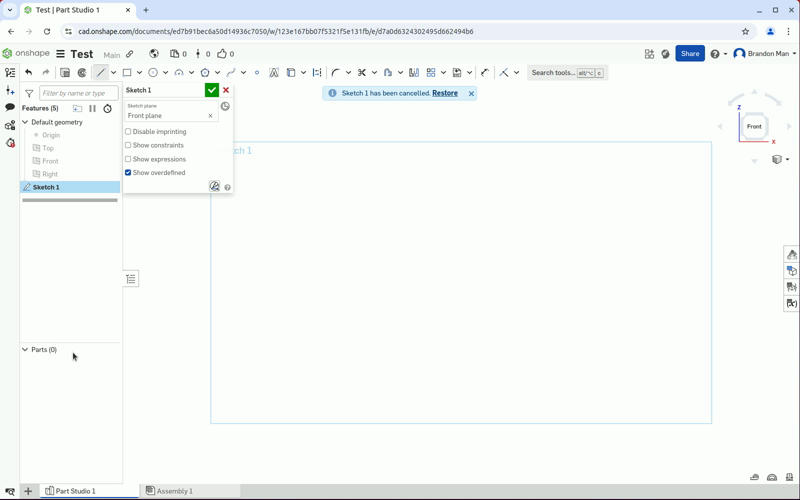
key_down(shift)
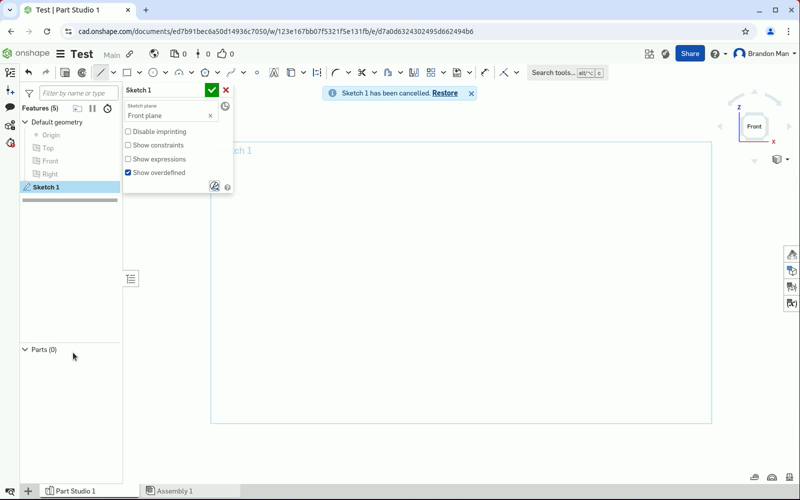
mouse_move(390, 353)
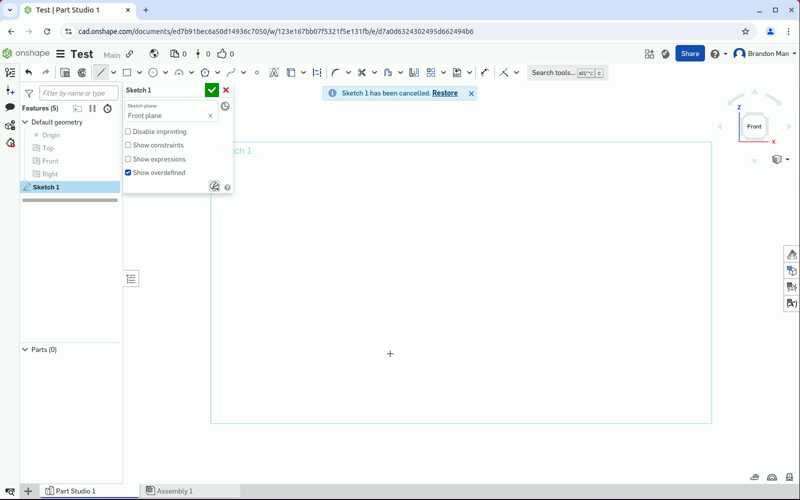
click(390, 353)
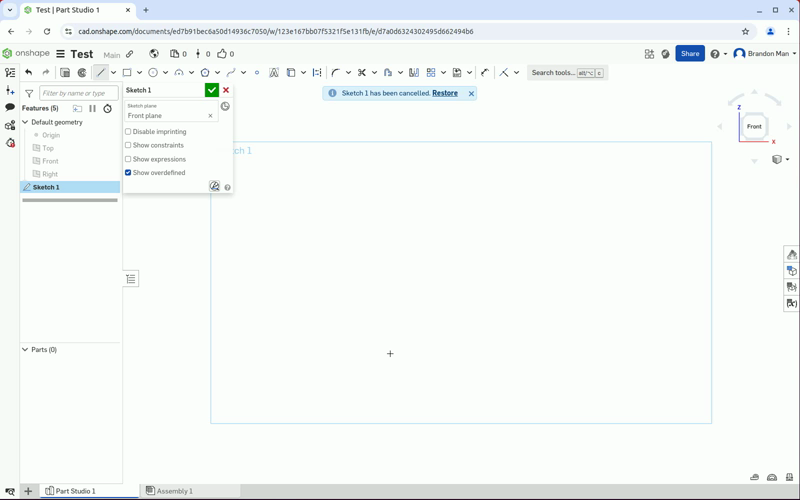
key_up(shift)
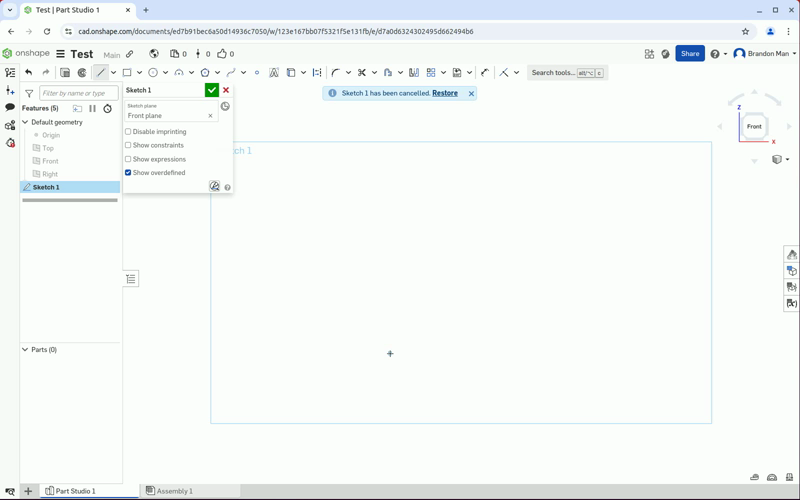
key_down(shift)
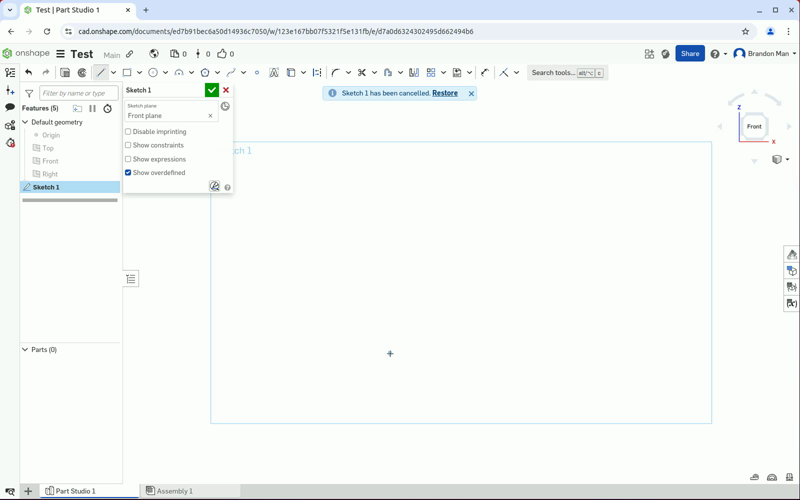
mouse_move(530, 353)
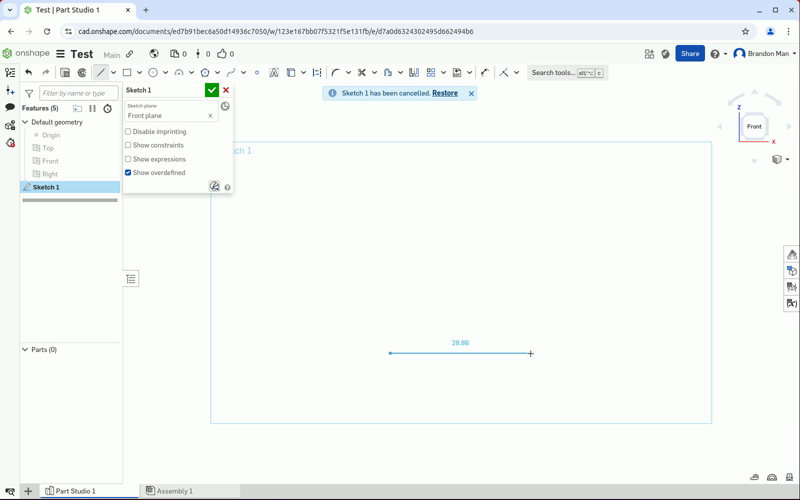
click(530, 353)
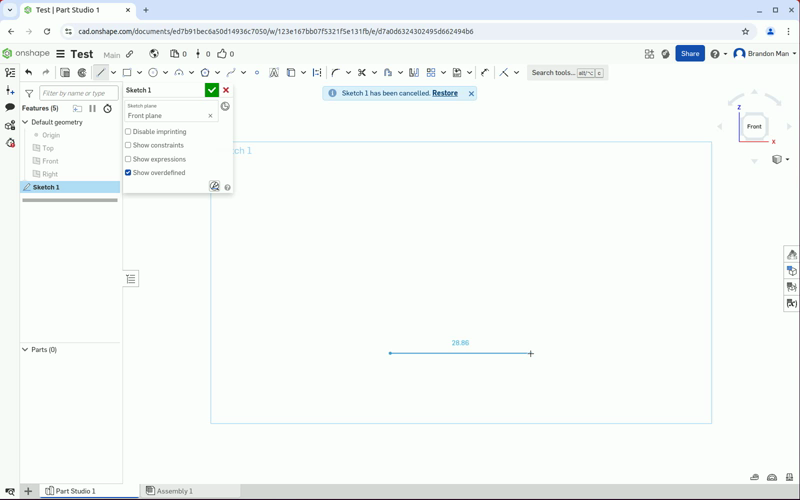
key_up(shift)
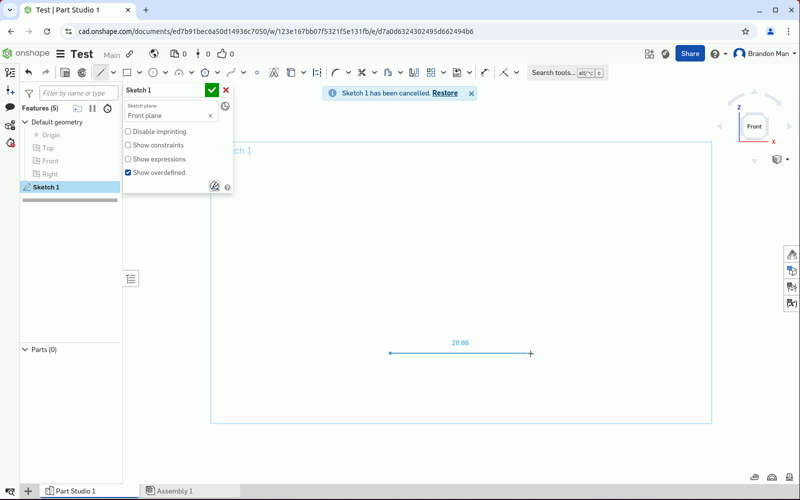
key_down(shift)
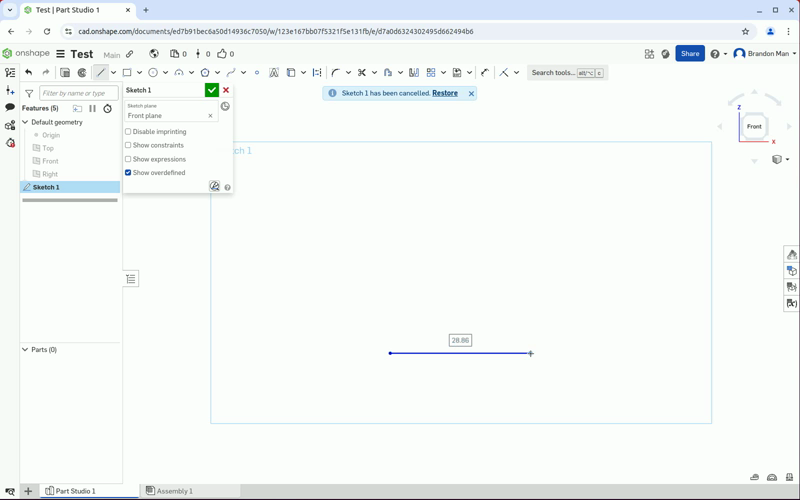
mouse_move(530, 213)
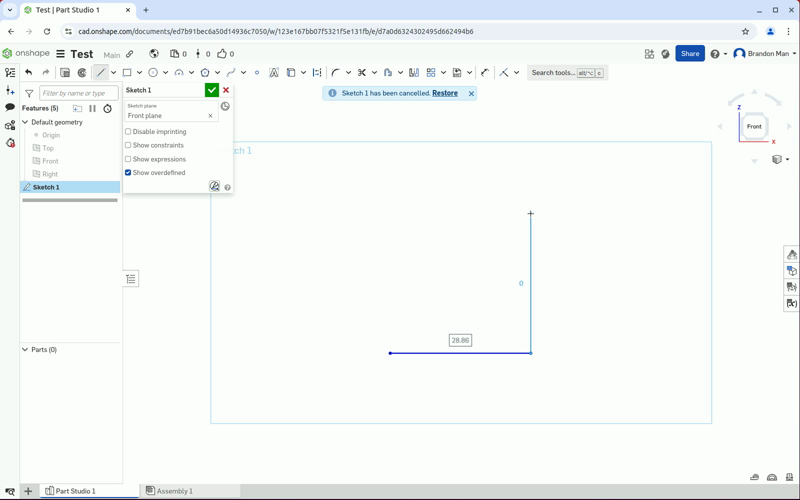
click(530, 213)
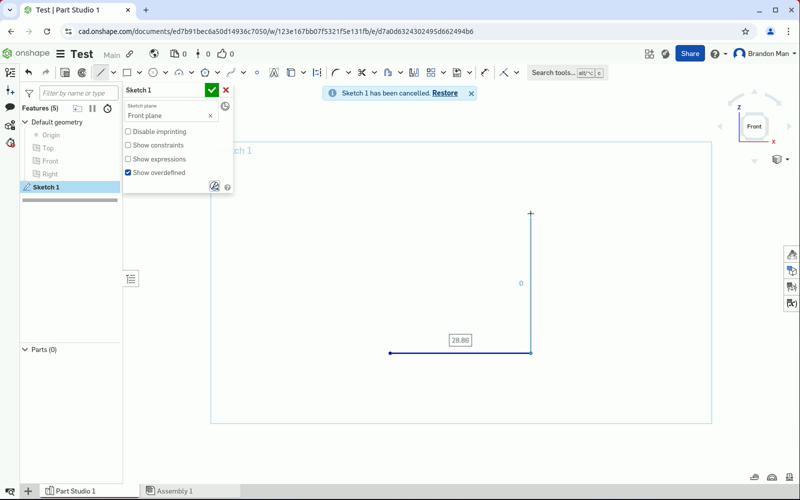
key_up(shift)
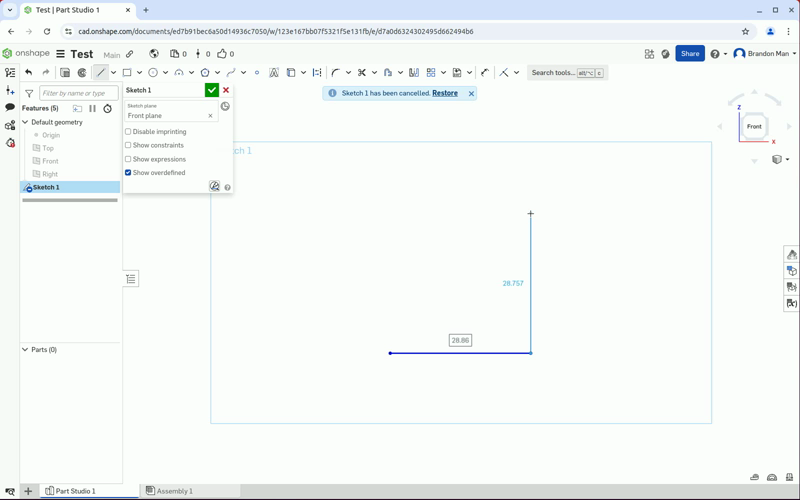
key_down(shift)
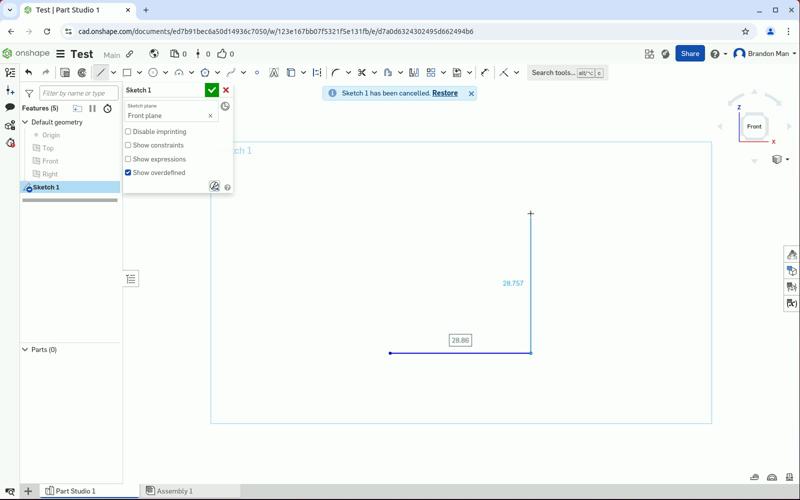
mouse_move(390, 213)
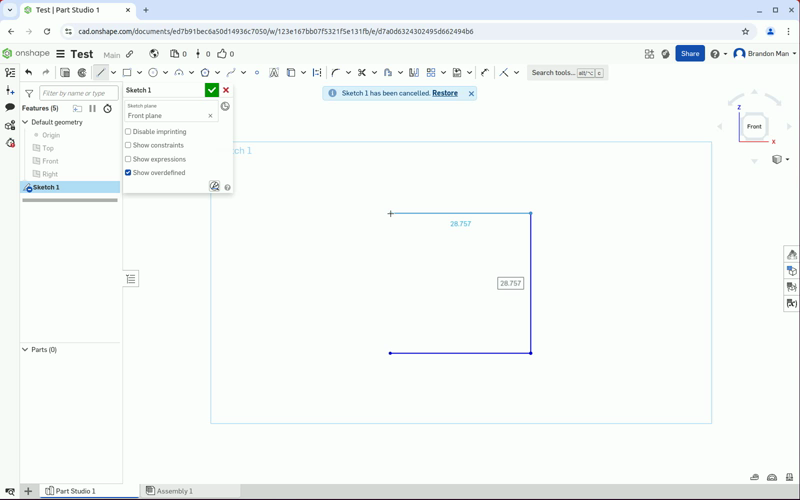
click(390, 213)
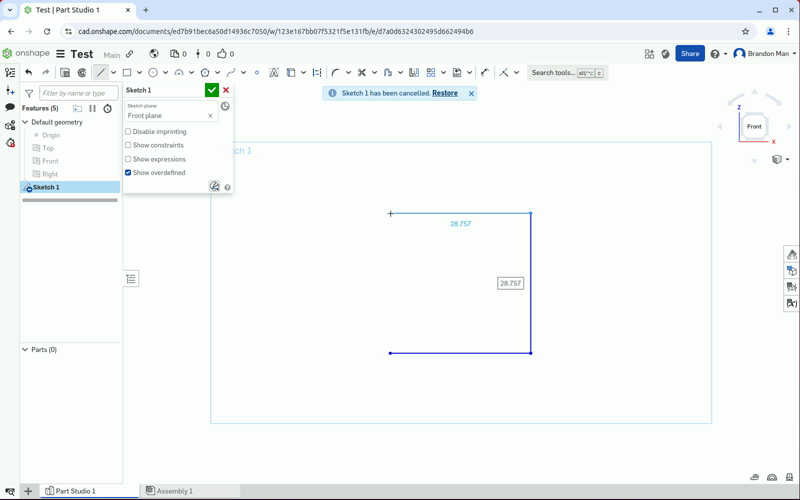
key_up(shift)
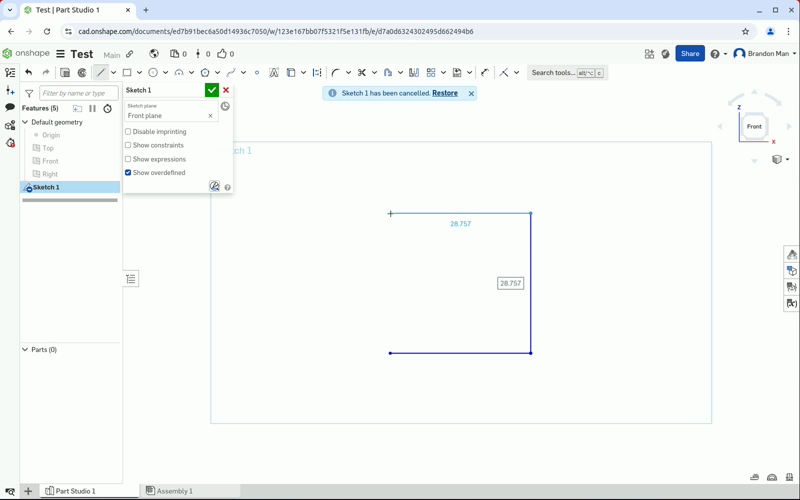
key_down(shift)
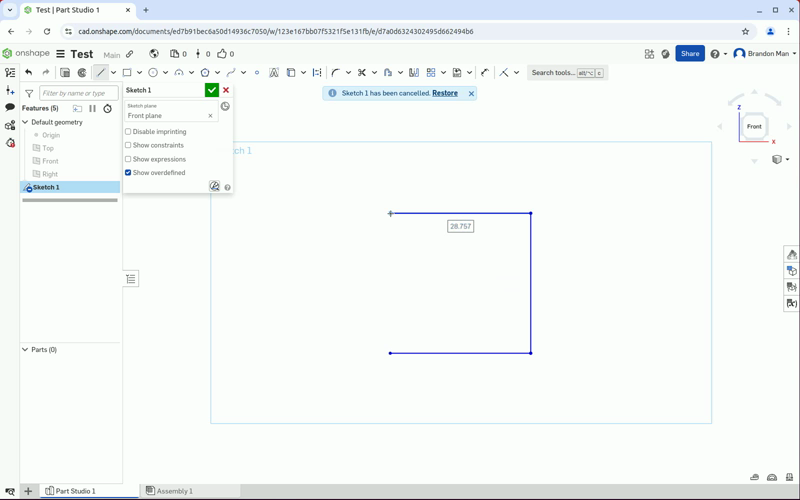
mouse_move(390, 353)
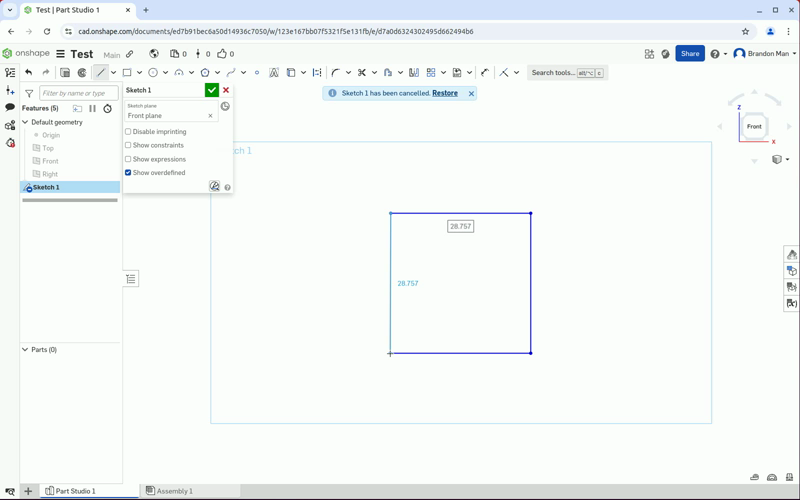
key_up(shift)
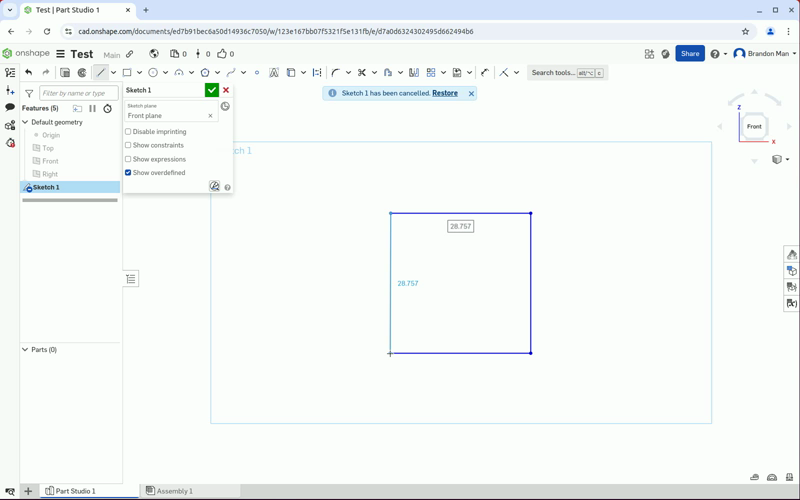
click(390, 353)
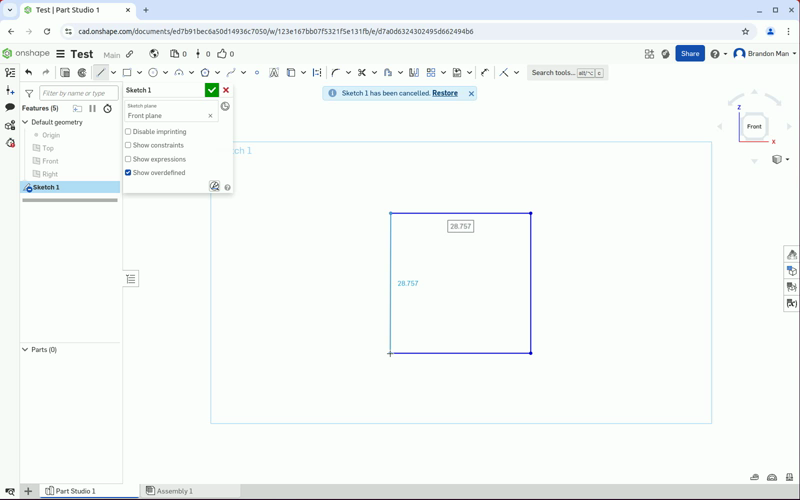
key(esc)
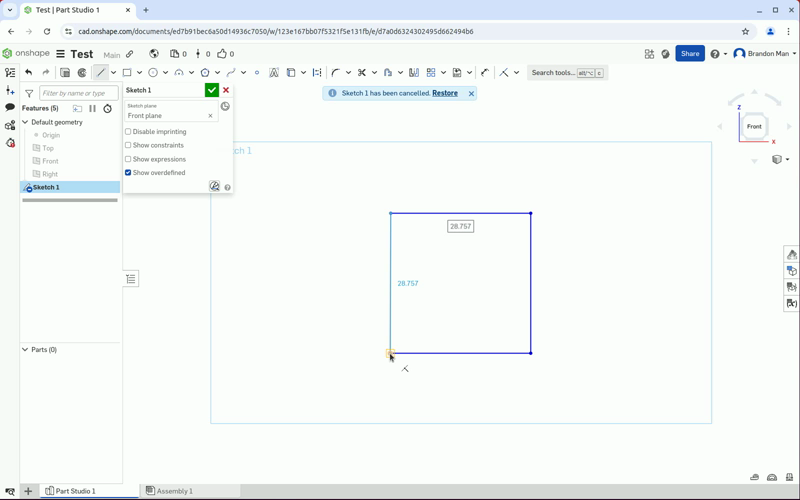
mouse_move(444, 333)
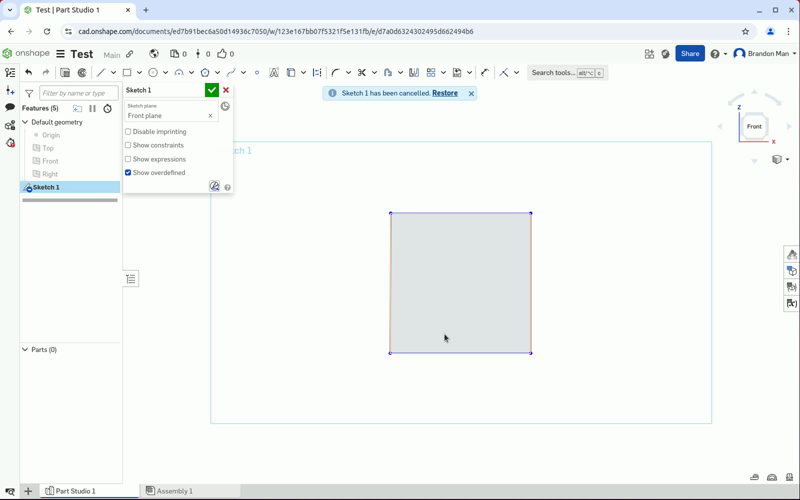
click(444, 333)
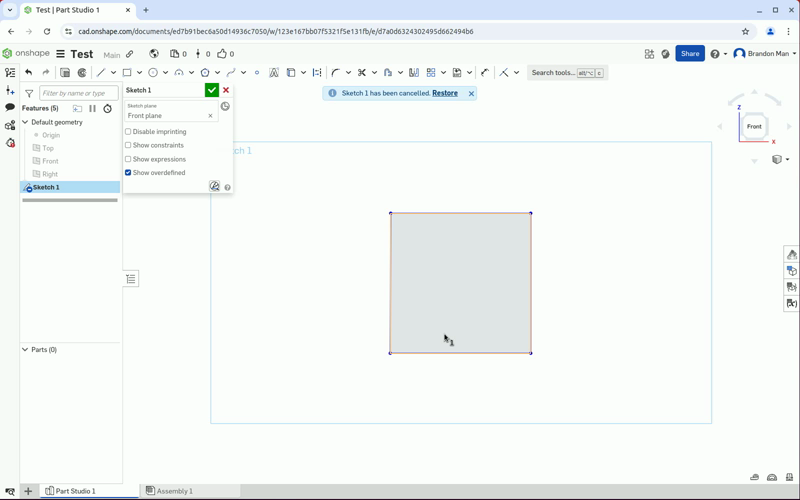
mouse_move(73, 352)
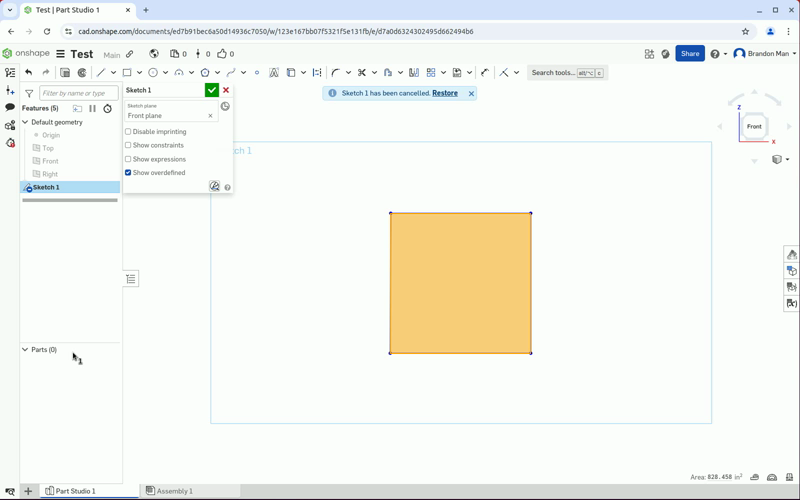
key(shift+y)
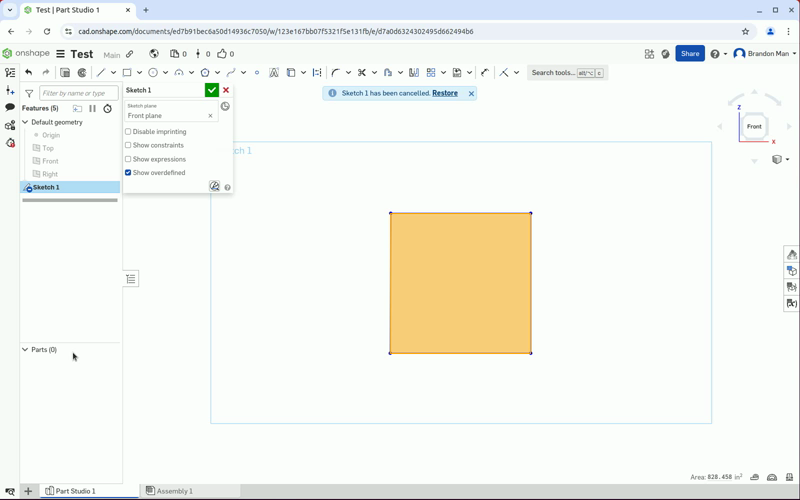
key(shift+e)
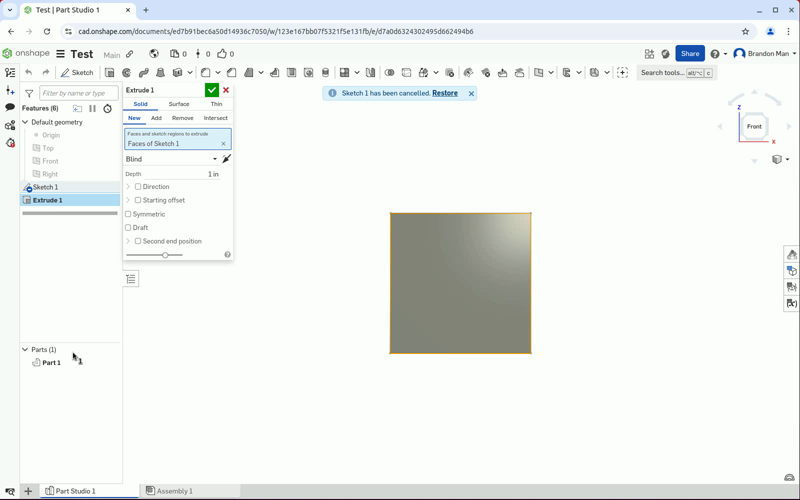
mouse_move(143, 106)
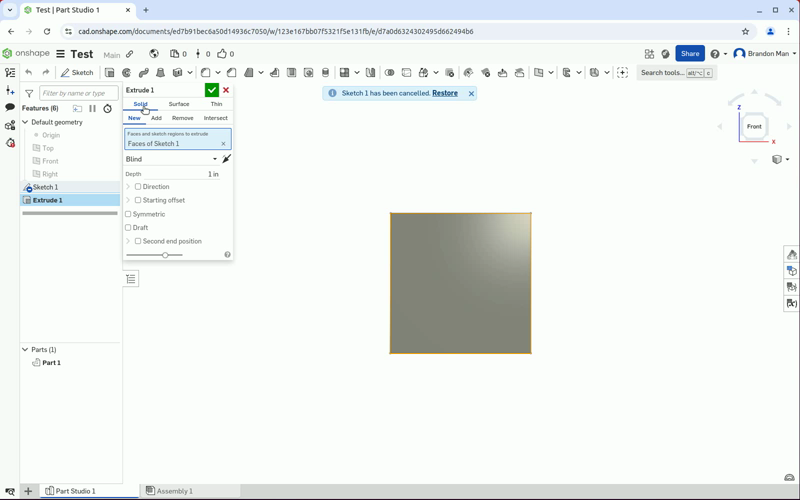
click(143, 106)
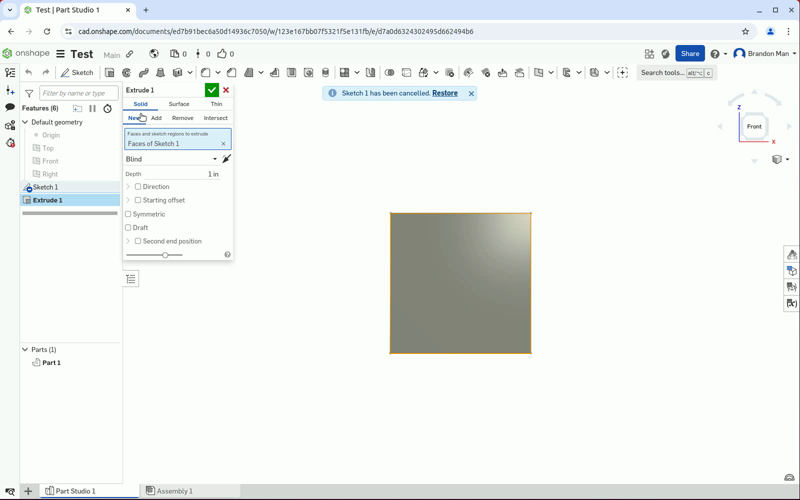
mouse_move(137, 120)
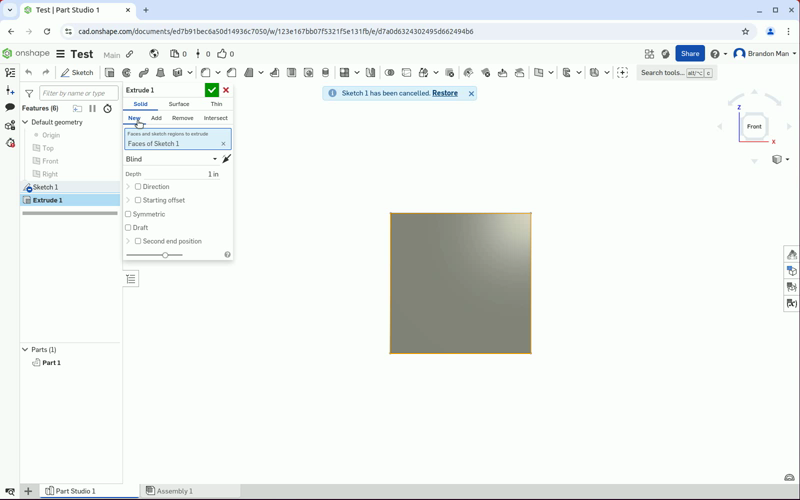
click(137, 120)
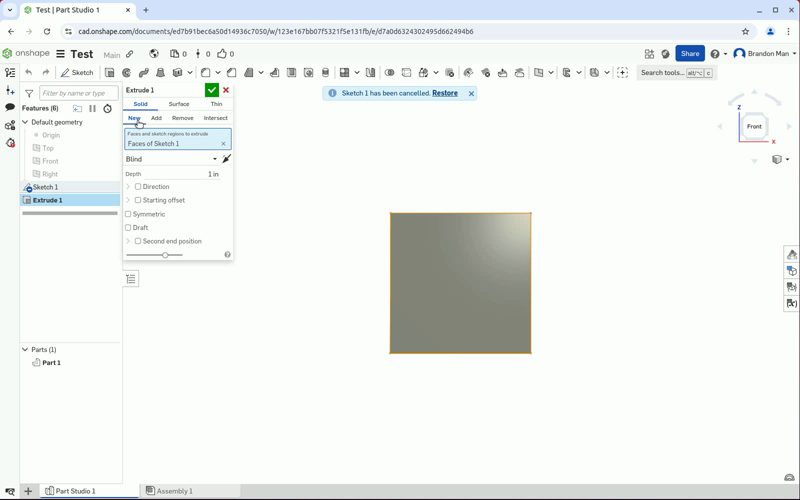
key(tab, 4)
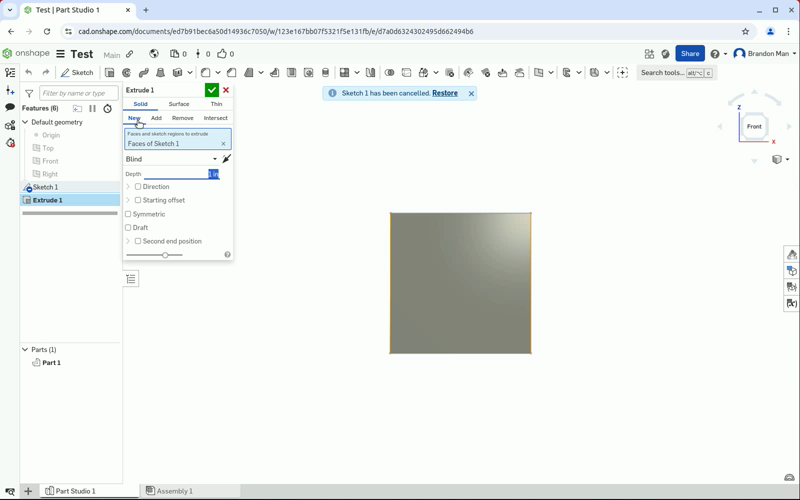
text(3.851)
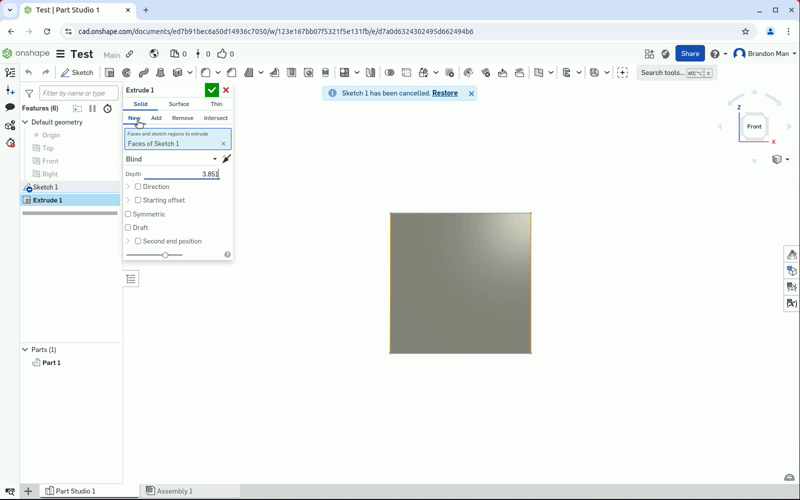
key(enter)
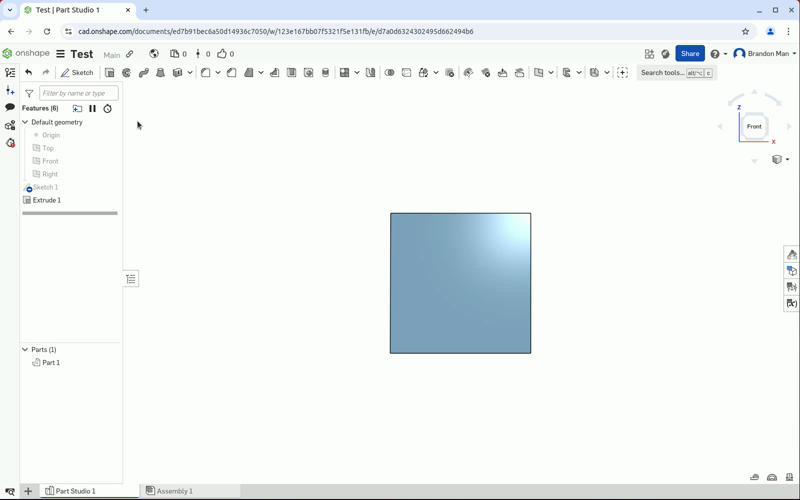
key(shift+h)
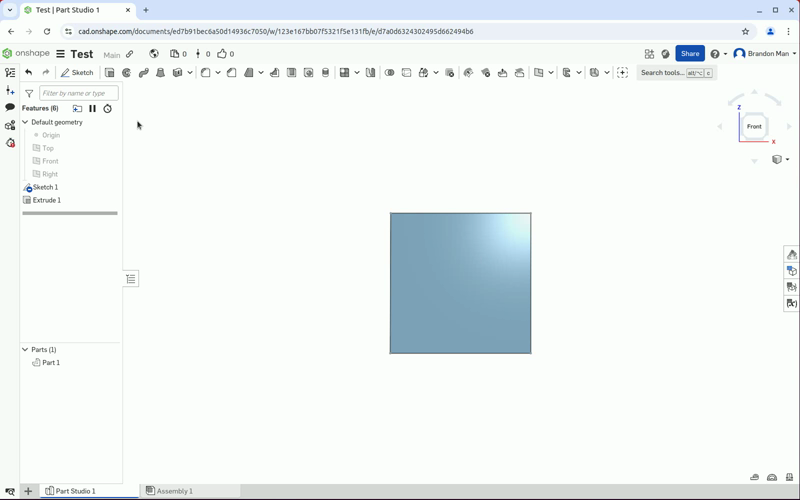
key(shift+h)
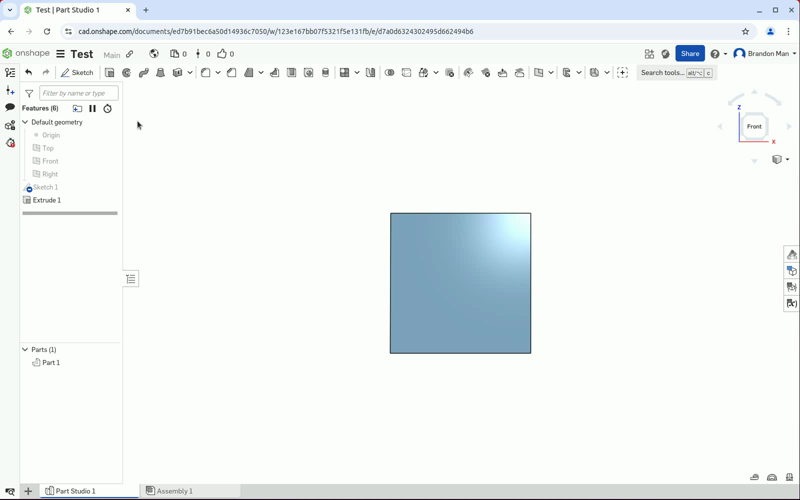
mouse_move(73, 189)
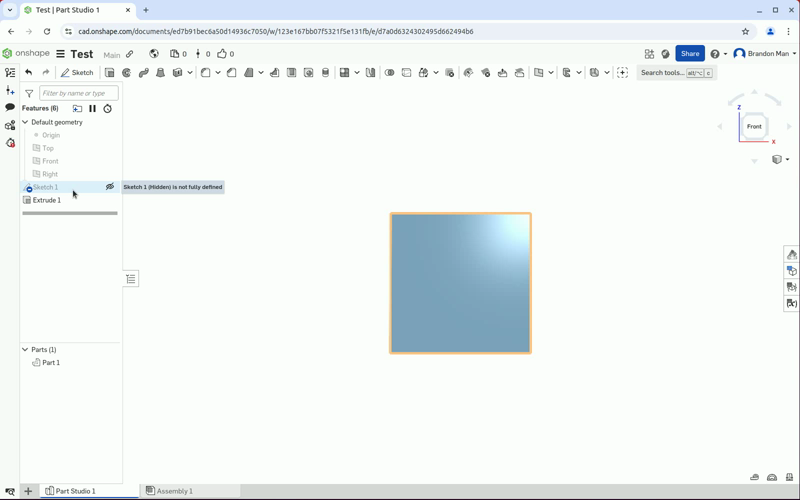
click(73, 189)
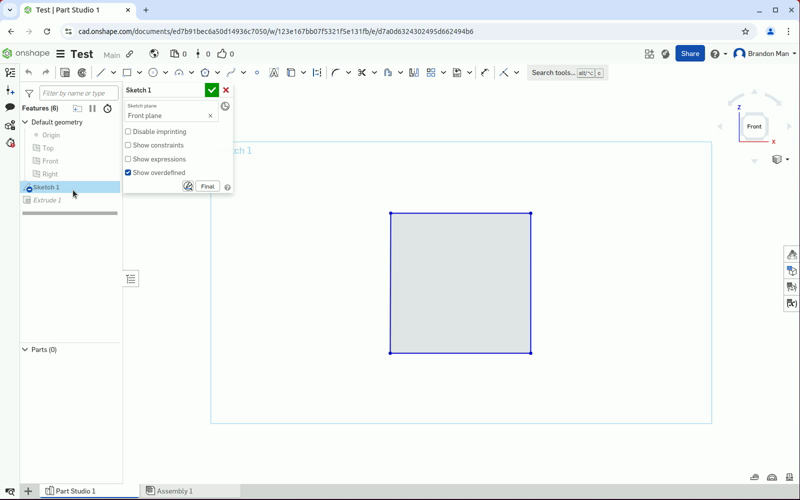
mouse_move(229, 92)
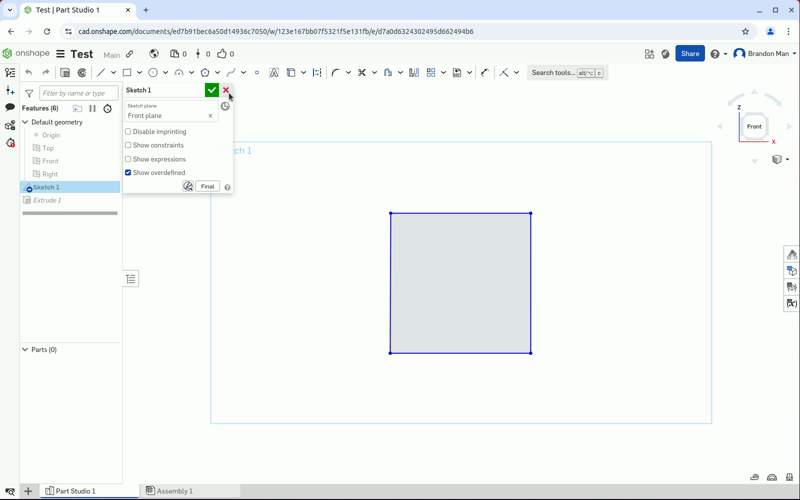
click(229, 92)
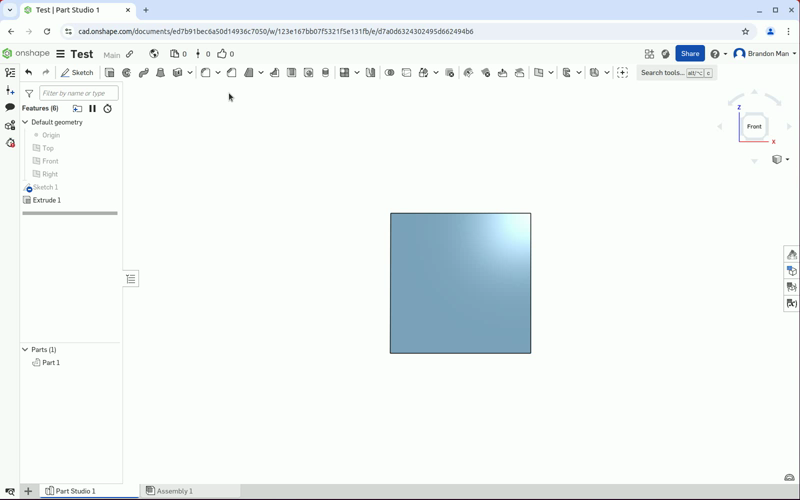
mouse_move(541, 75)
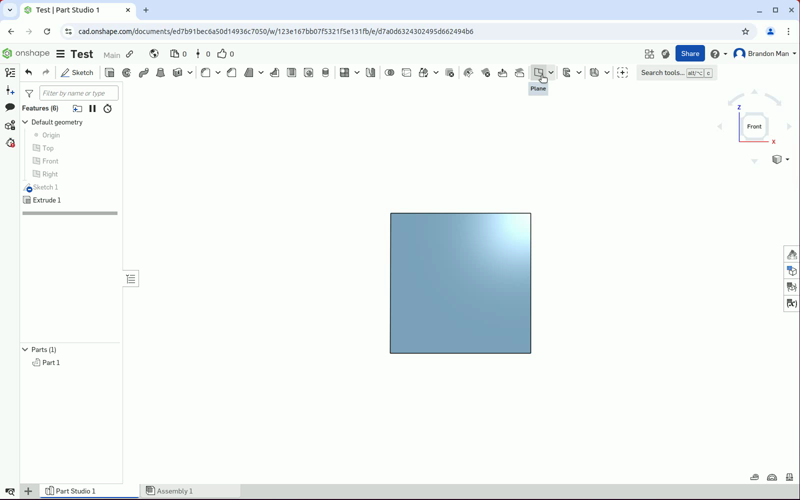
click(541, 75)
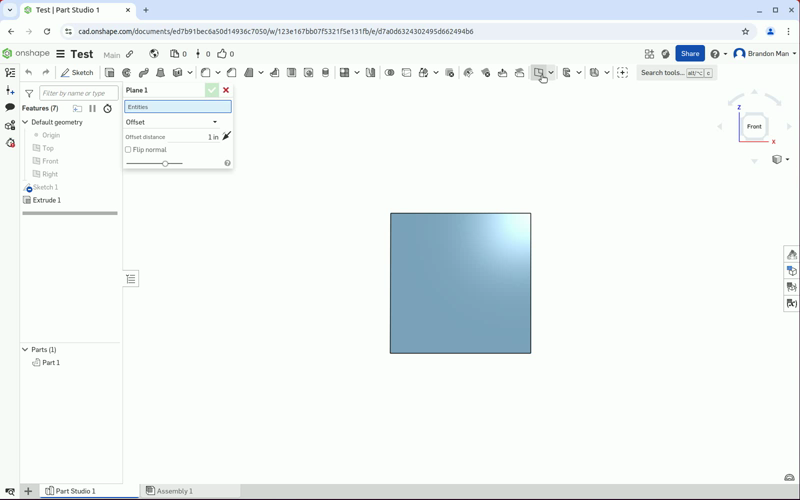
mouse_move(73, 163)
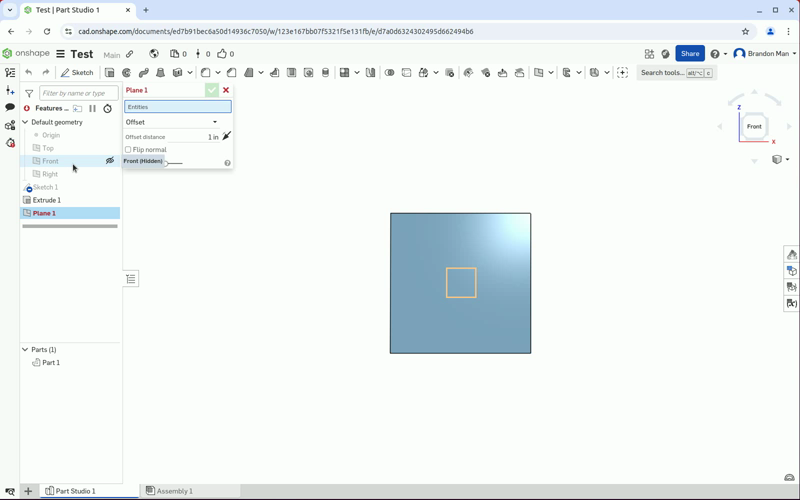
click(73, 163)
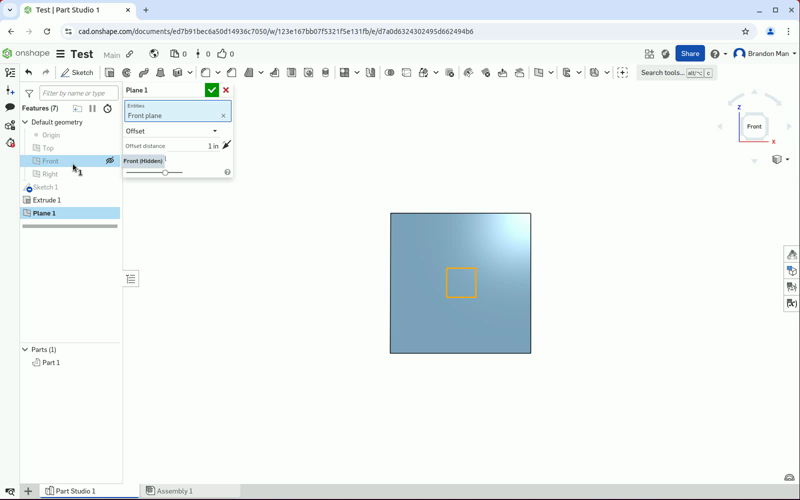
key(tab, 2)
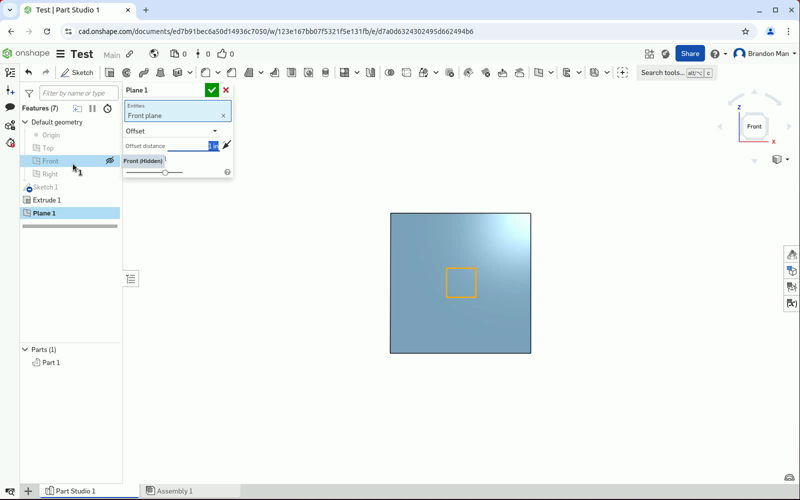
text(3.851)
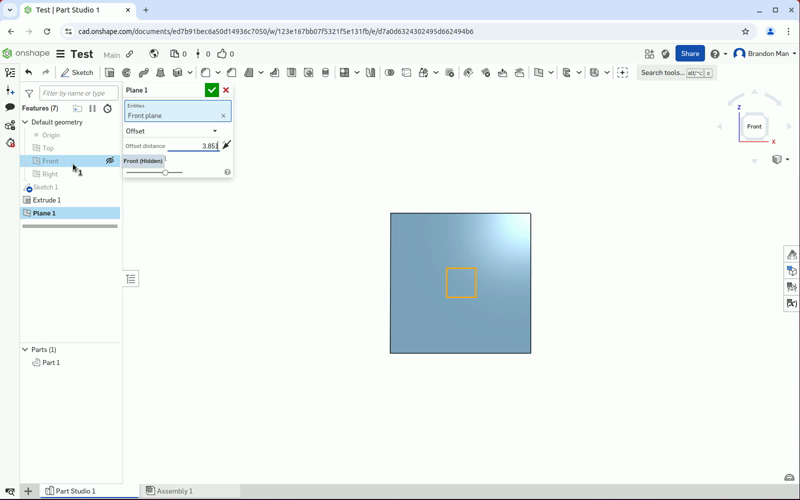
key(enter, 2)
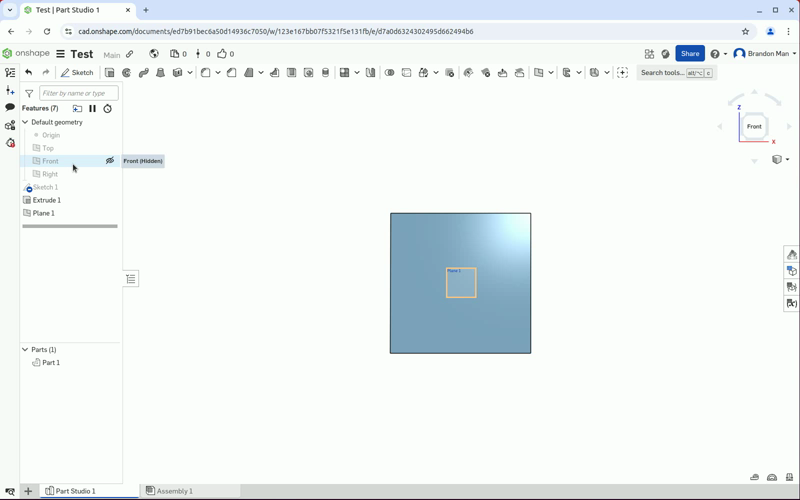
key(shift+s)
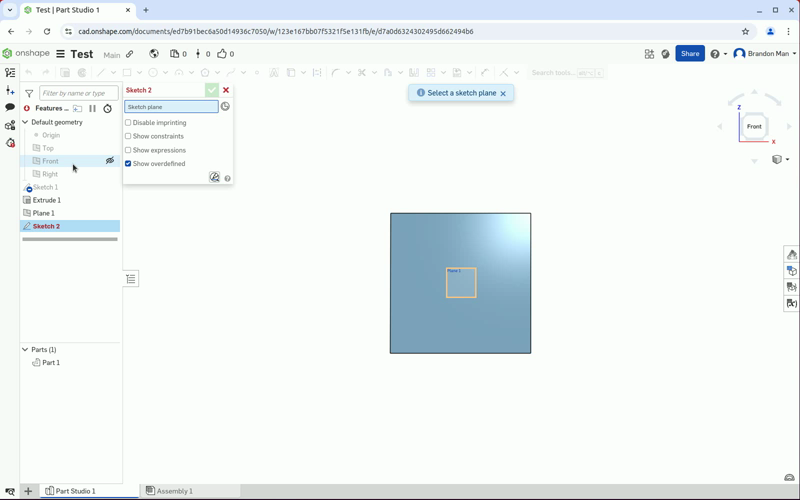
mouse_move(73, 215)
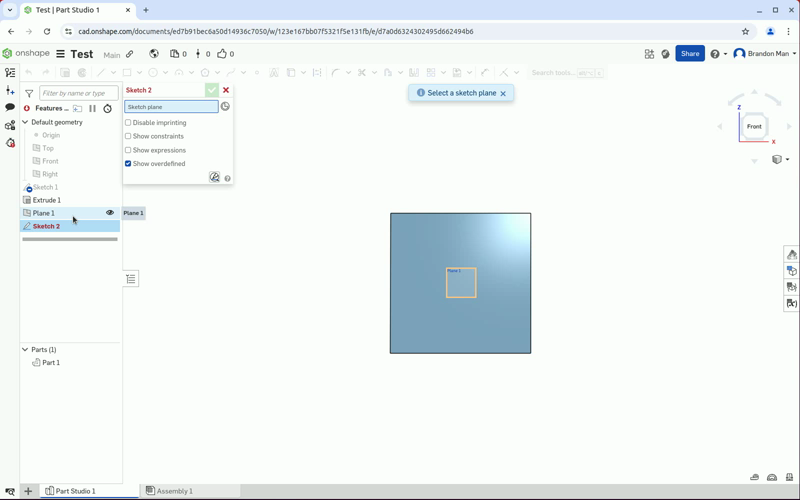
click(73, 215)
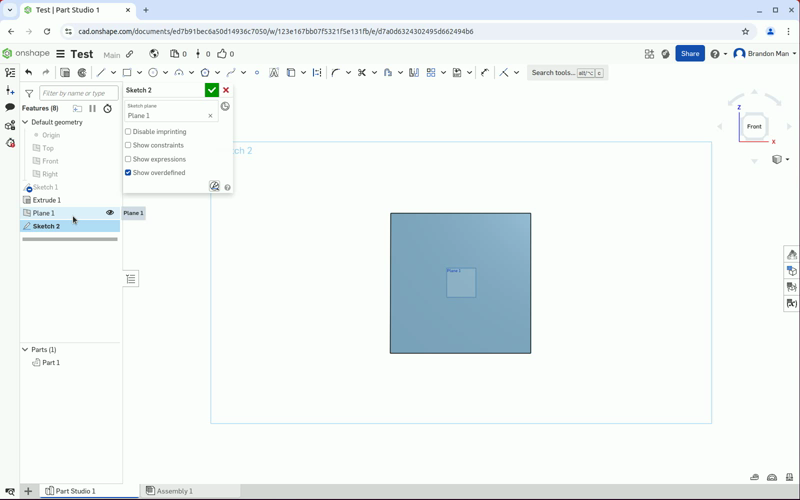
mouse_move(73, 352)
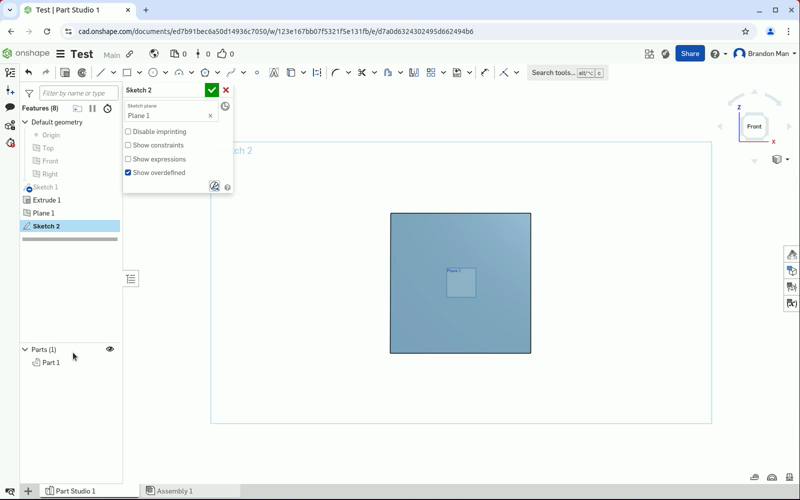
key(y)
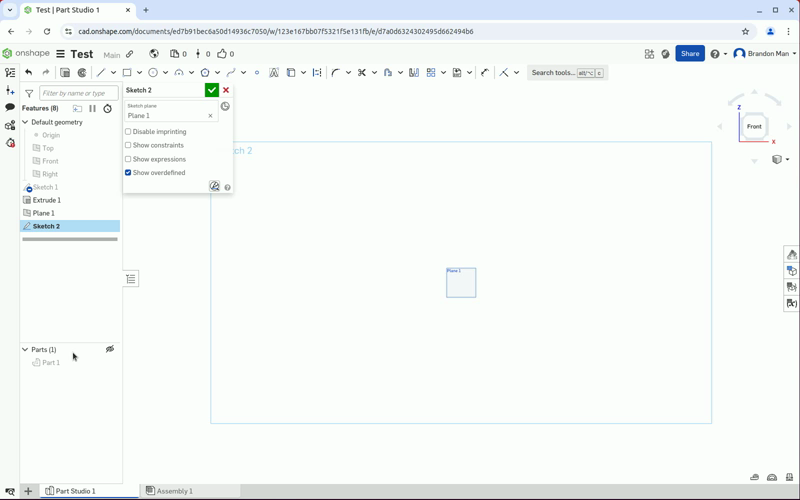
key(l)
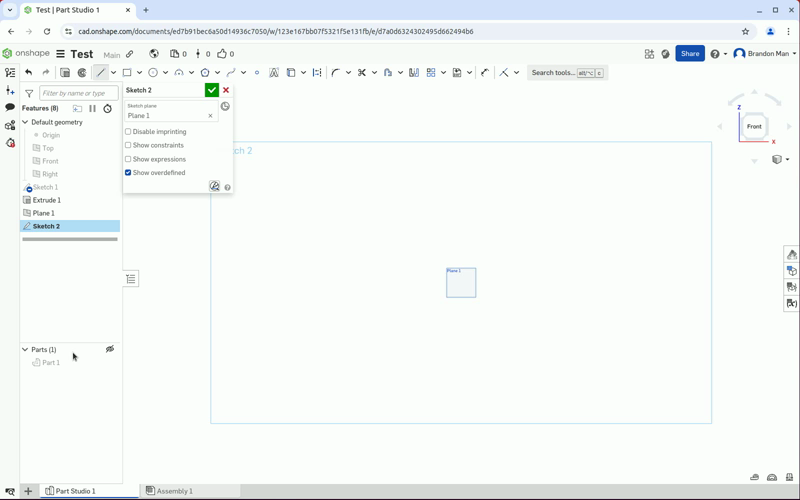
key_down(shift)
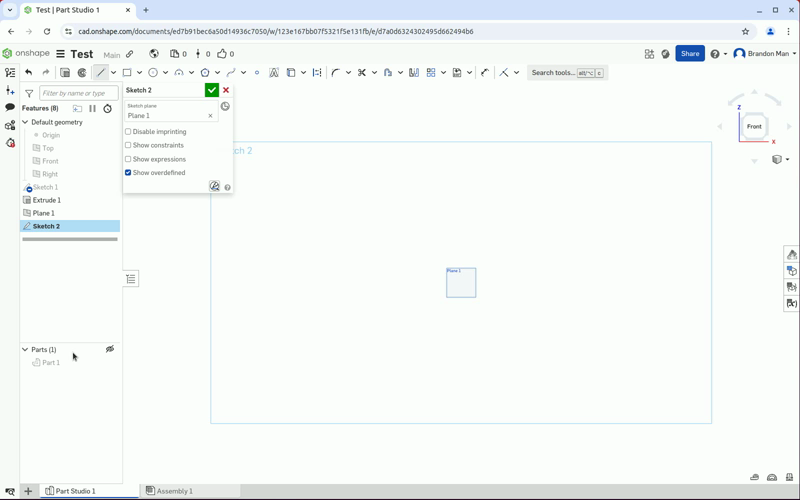
mouse_move(399, 343)
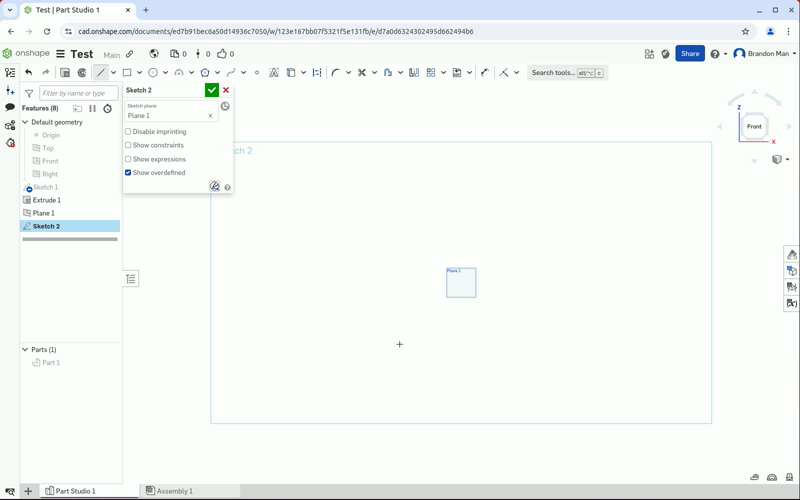
click(399, 343)
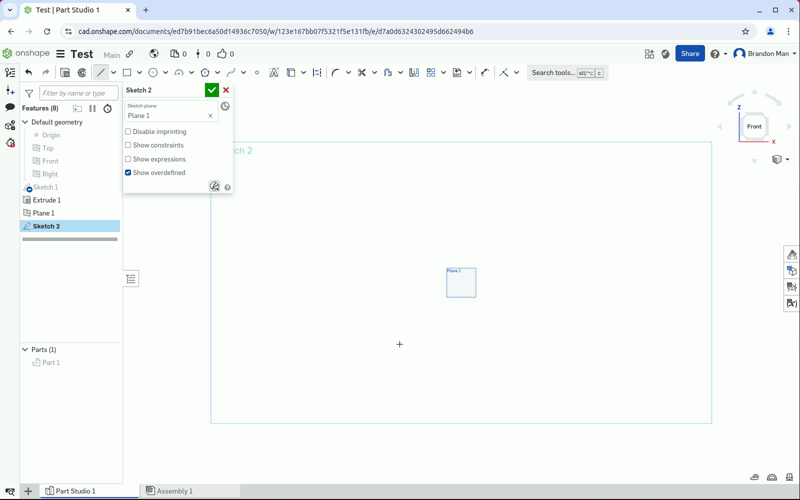
key_up(shift)
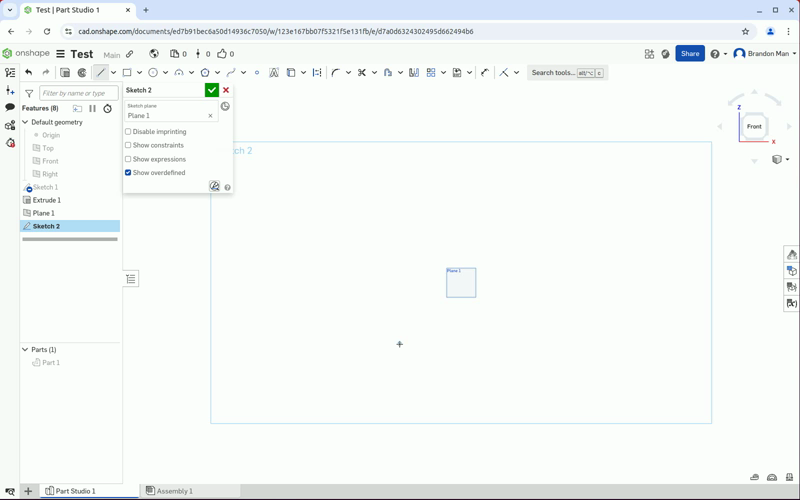
key_down(shift)
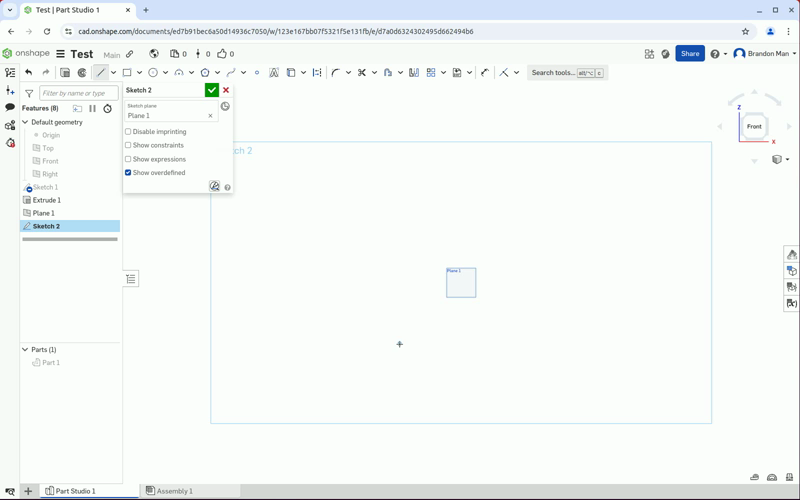
mouse_move(521, 343)
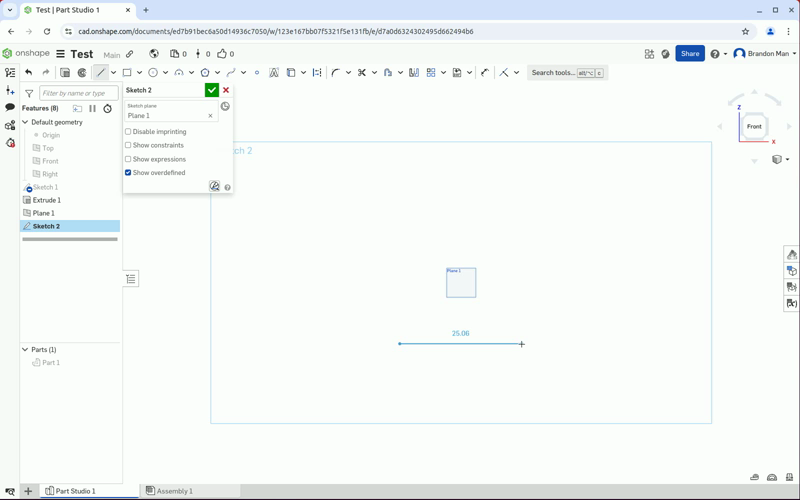
click(521, 343)
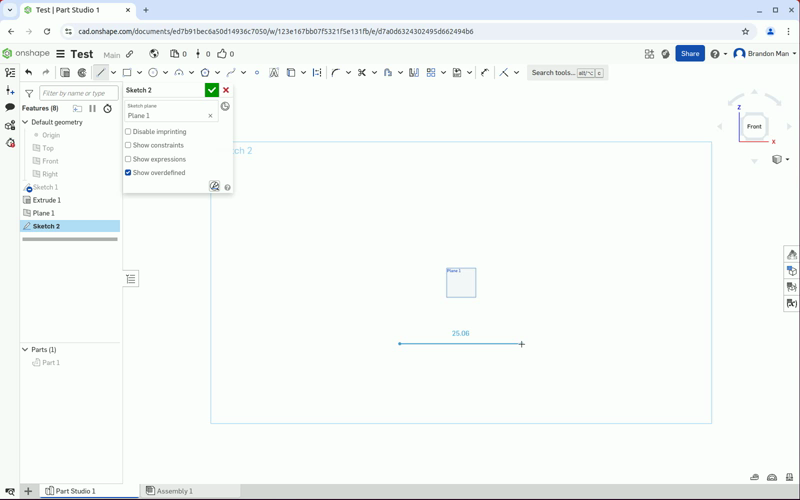
key_up(shift)
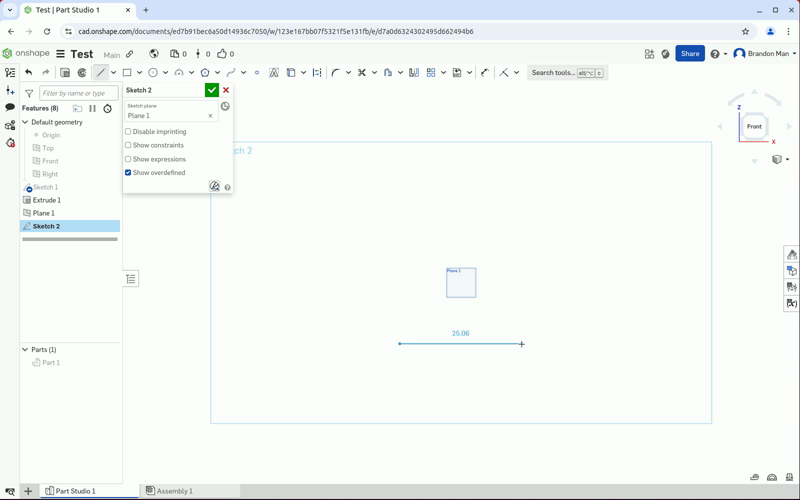
key_down(shift)
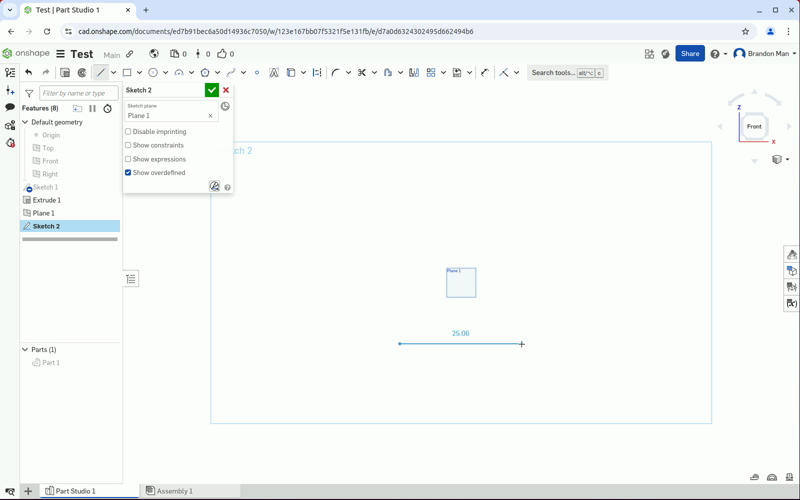
mouse_move(521, 222)
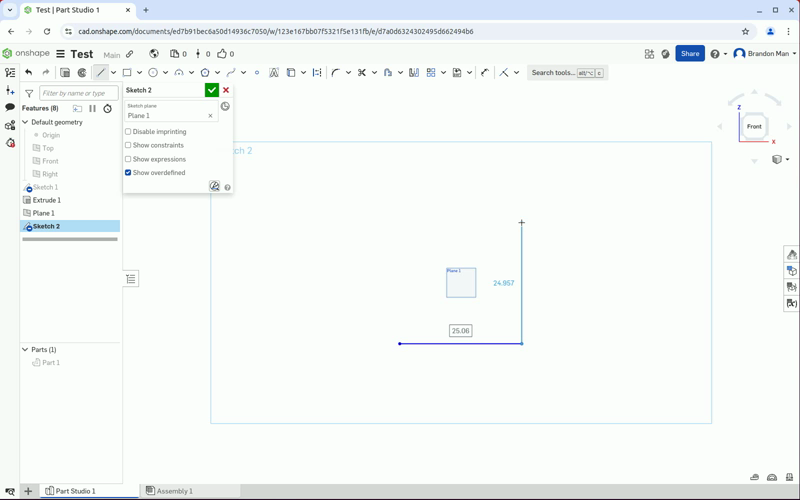
click(521, 222)
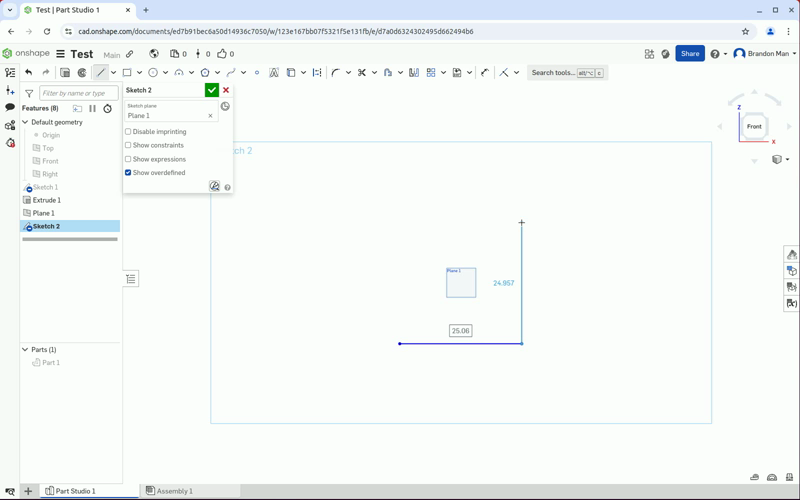
key_up(shift)
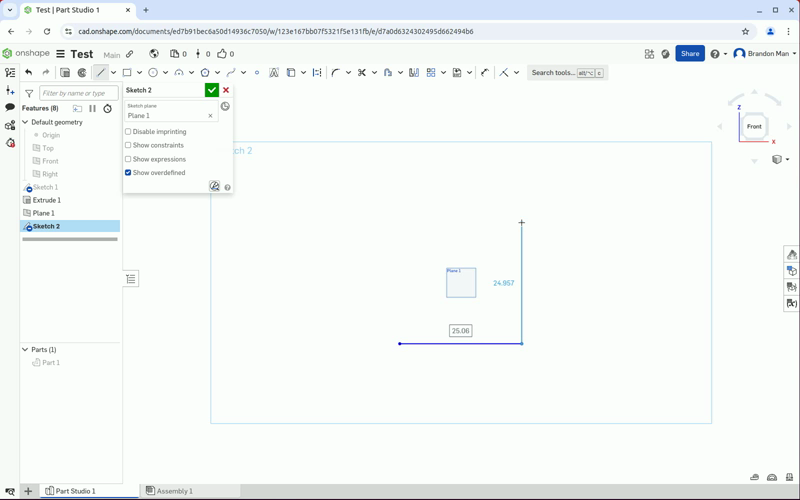
key_down(shift)
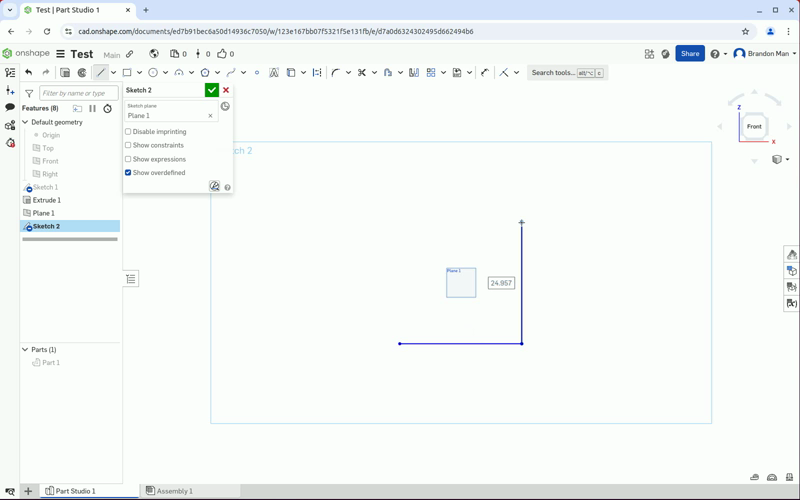
mouse_move(399, 222)
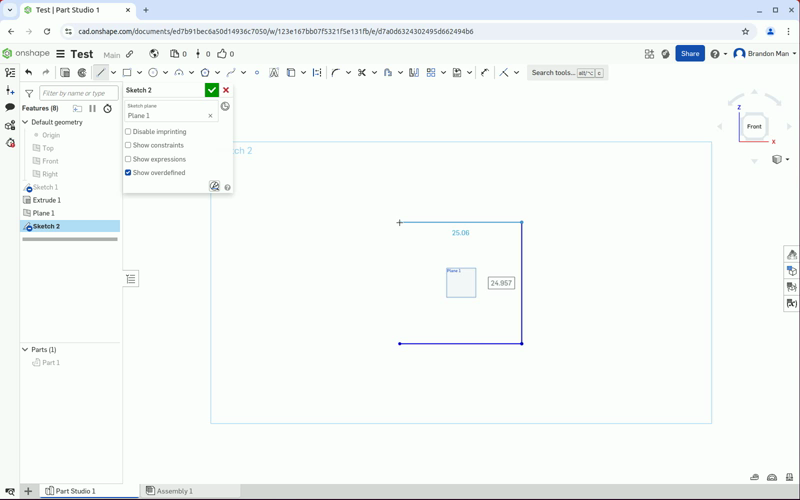
click(399, 222)
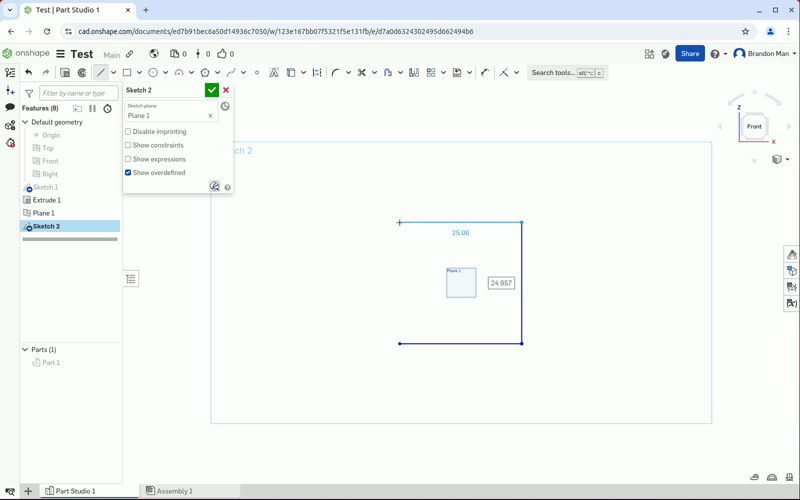
key_up(shift)
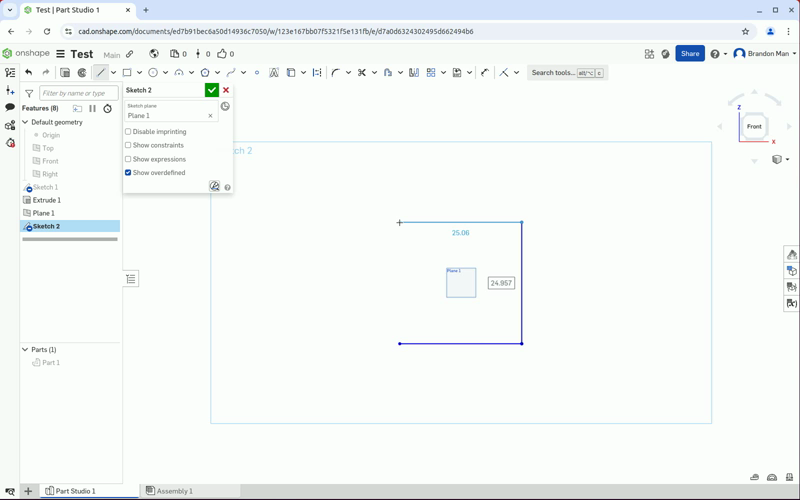
key_down(shift)
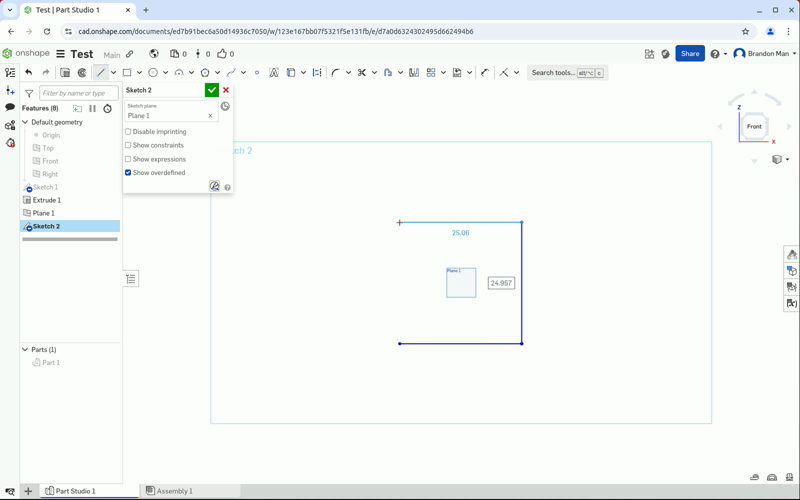
mouse_move(399, 343)
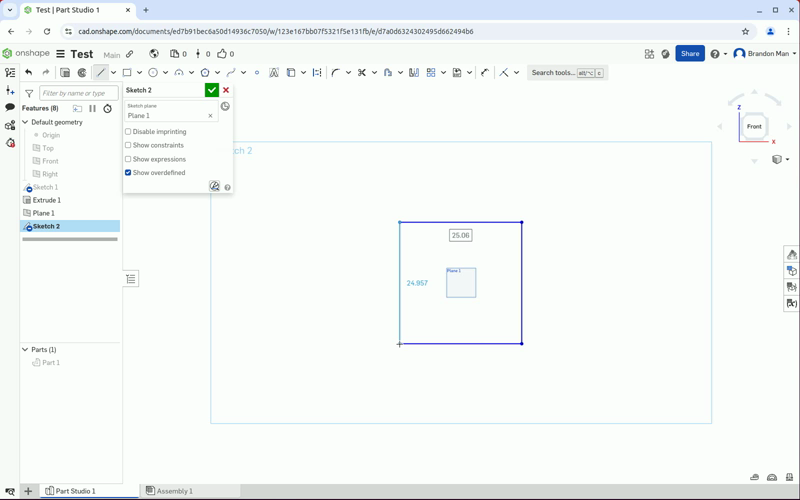
key_up(shift)
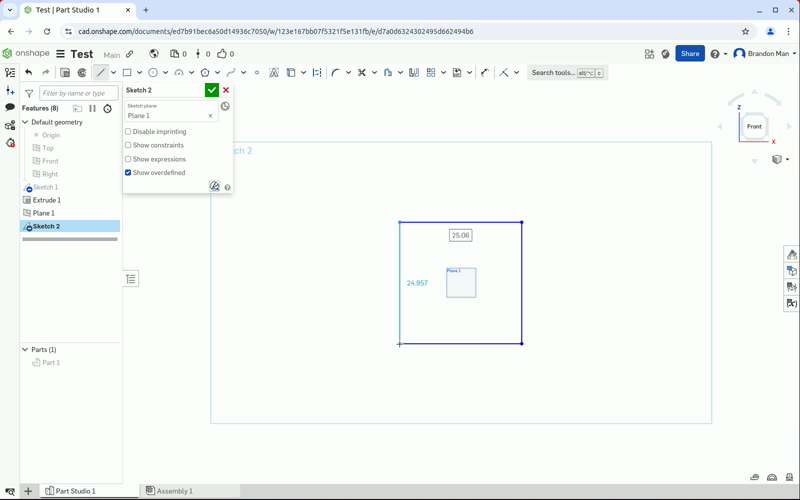
click(399, 343)
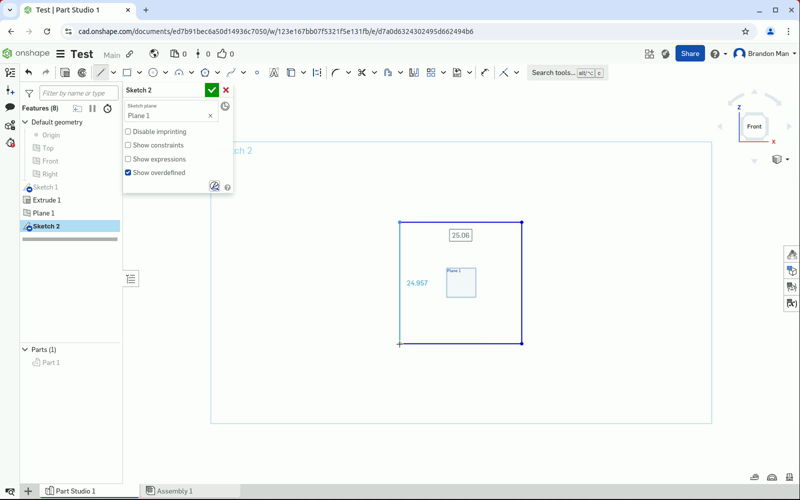
key(esc)
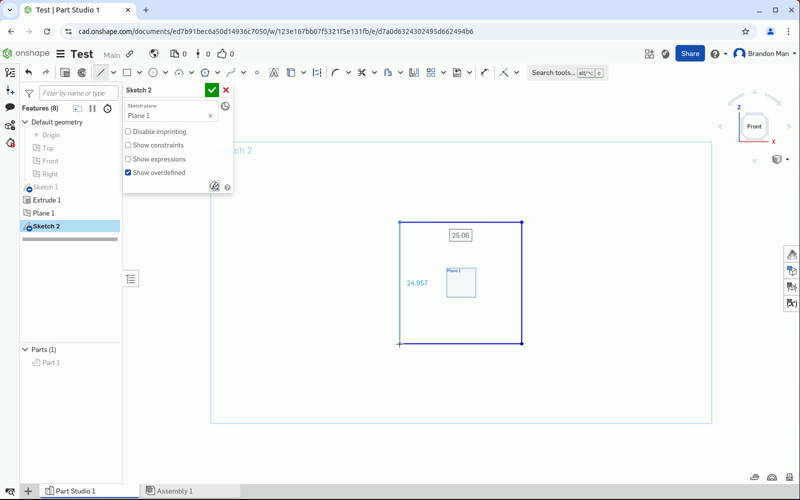
mouse_move(479, 304)
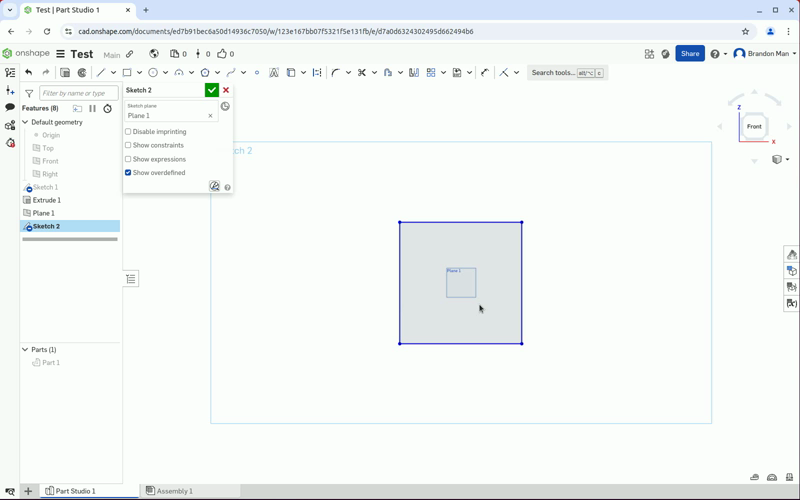
click(479, 304)
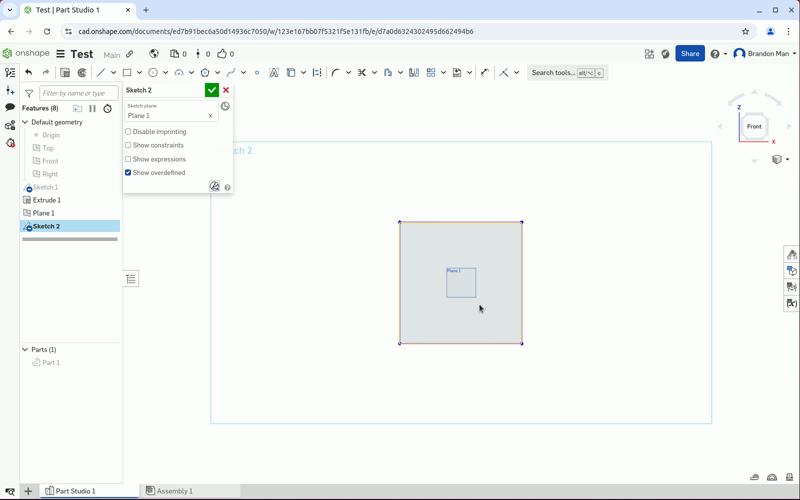
mouse_move(73, 352)
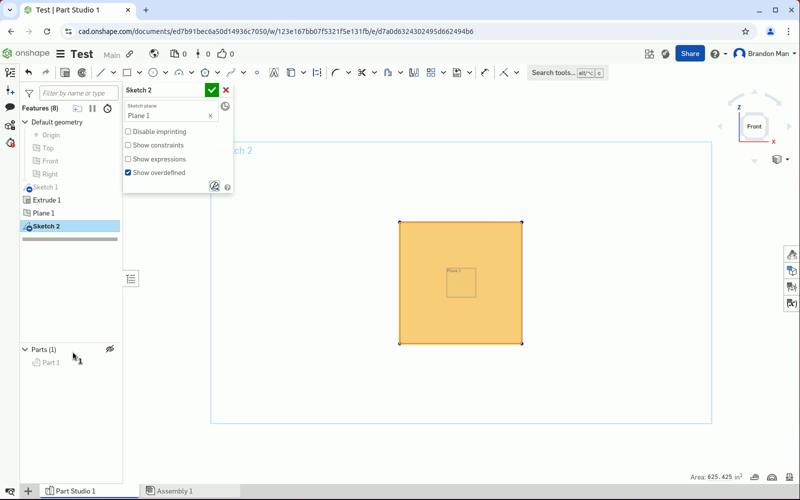
key(shift+y)
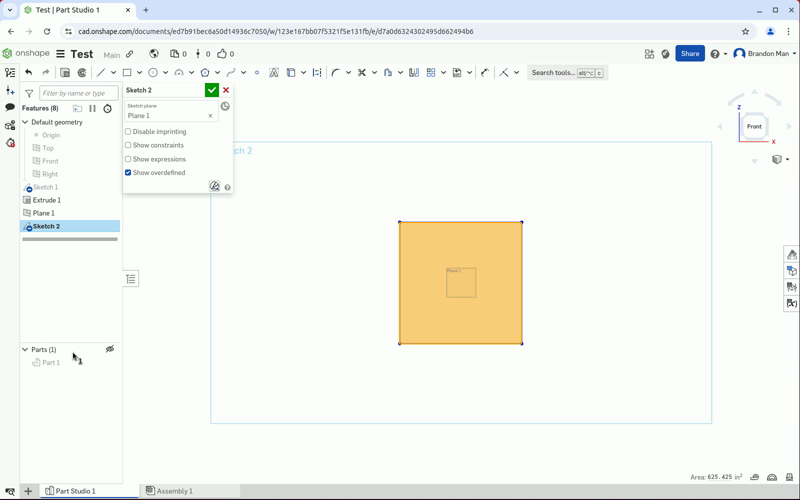
key(shift+e)
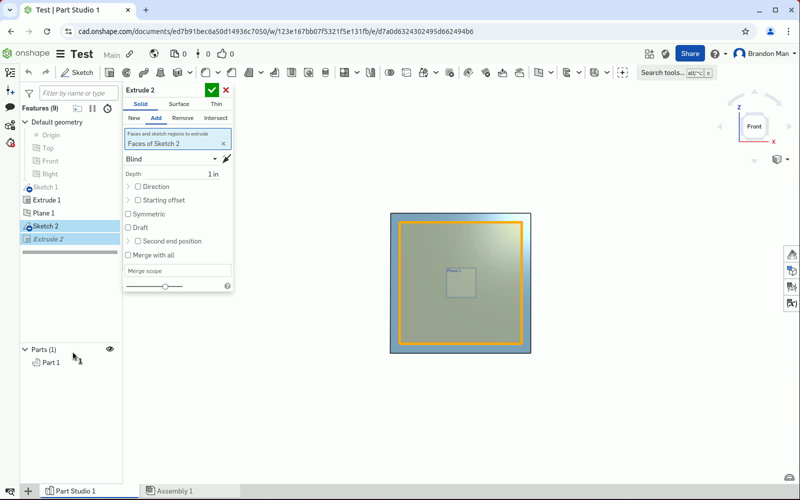
mouse_move(143, 106)
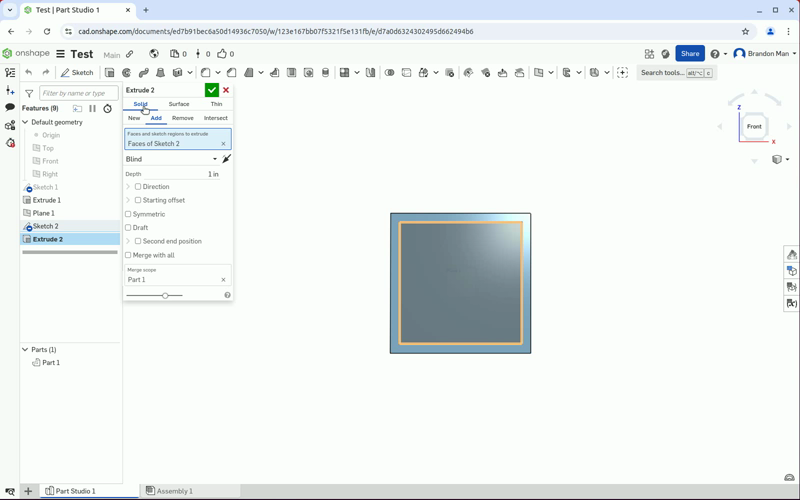
click(143, 106)
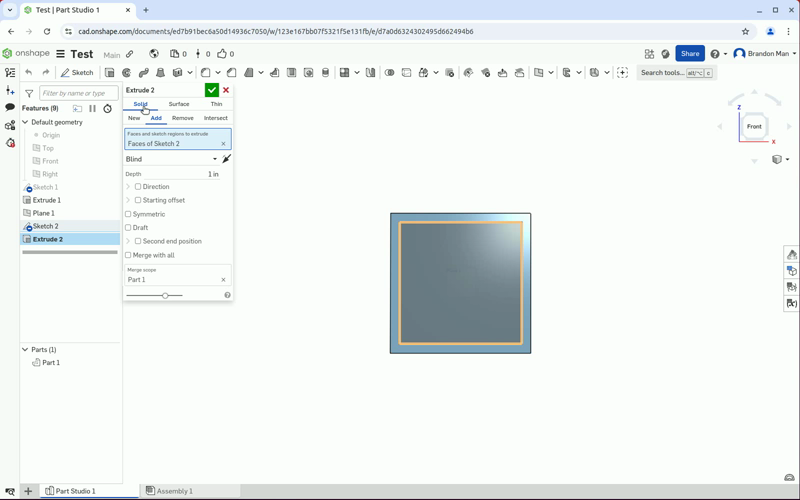
mouse_move(137, 120)
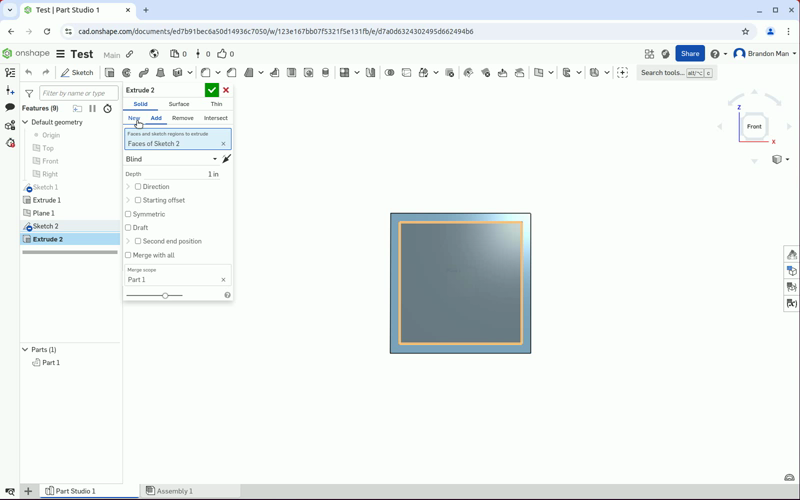
click(137, 120)
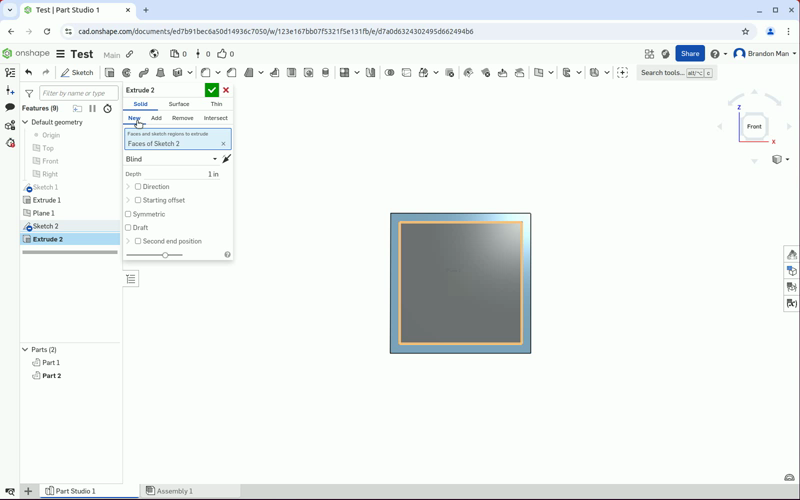
key(tab, 4)
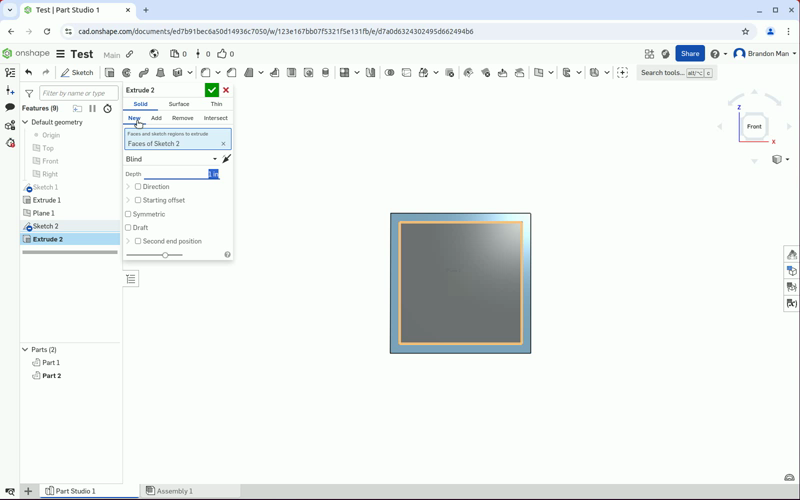
text(19.257)
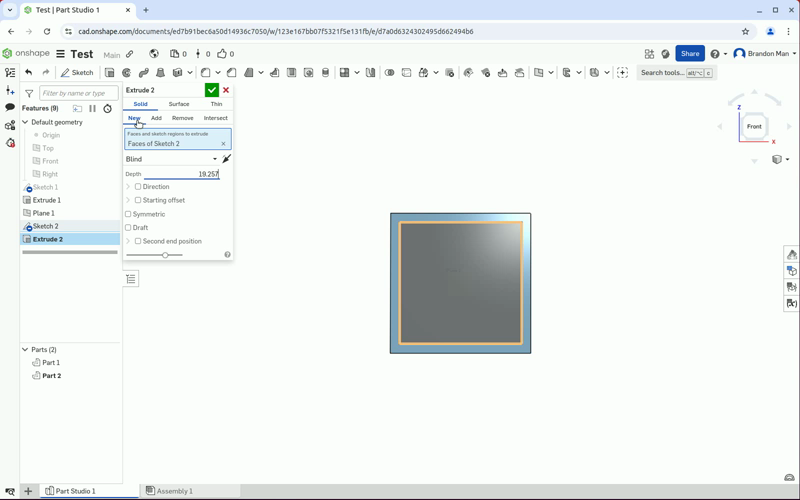
key(enter)
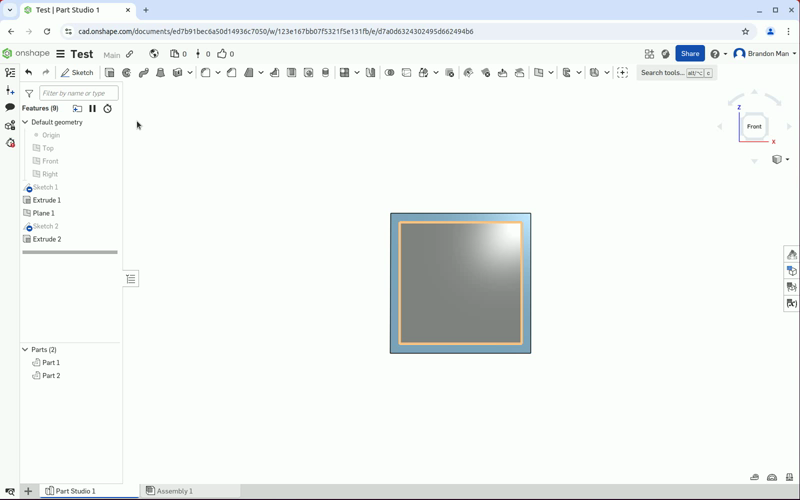
key(shift+h)
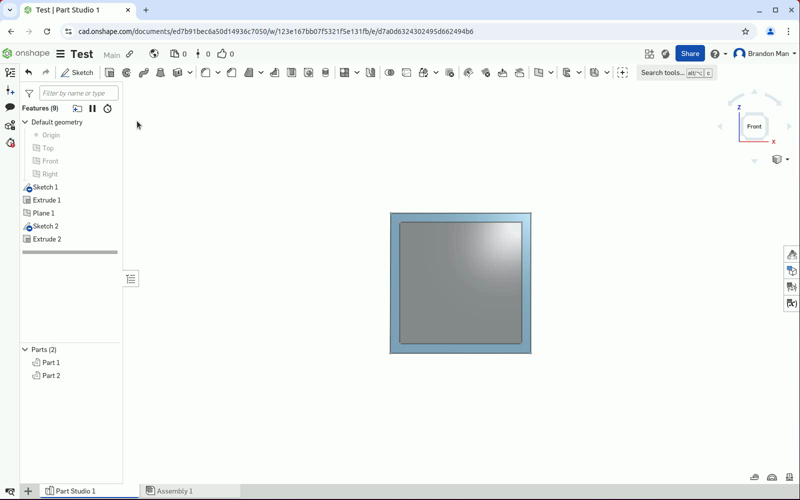
key(shift+h)
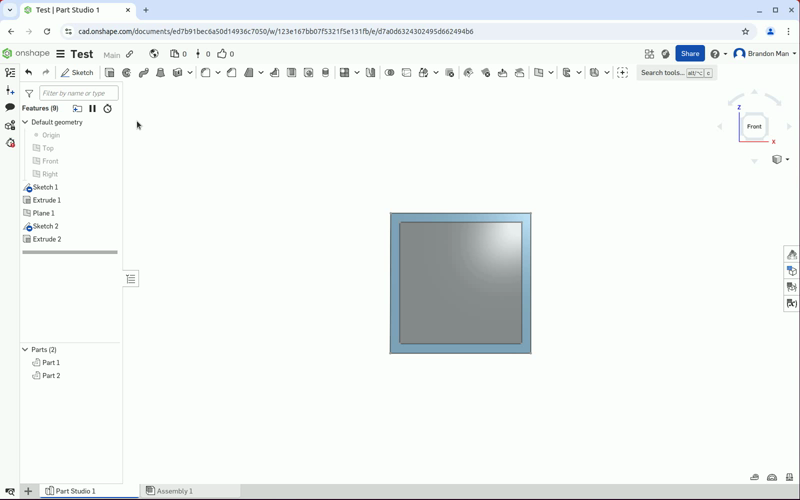
key(shift+7)
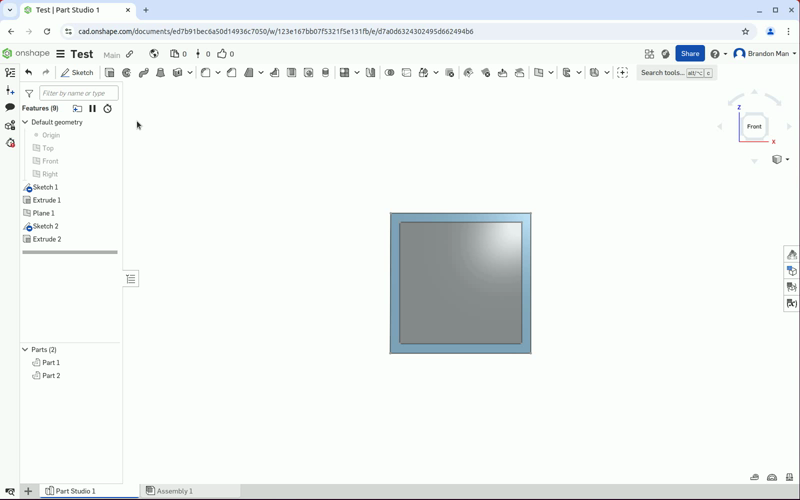
key(left, 2)
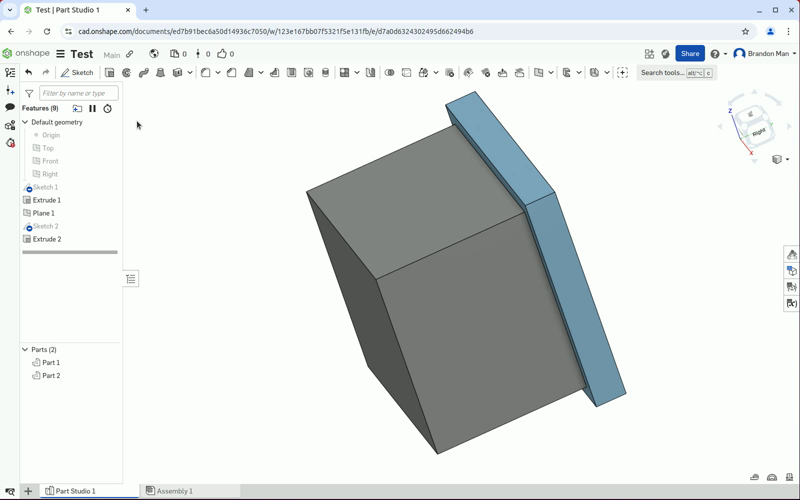
key(down, 2)
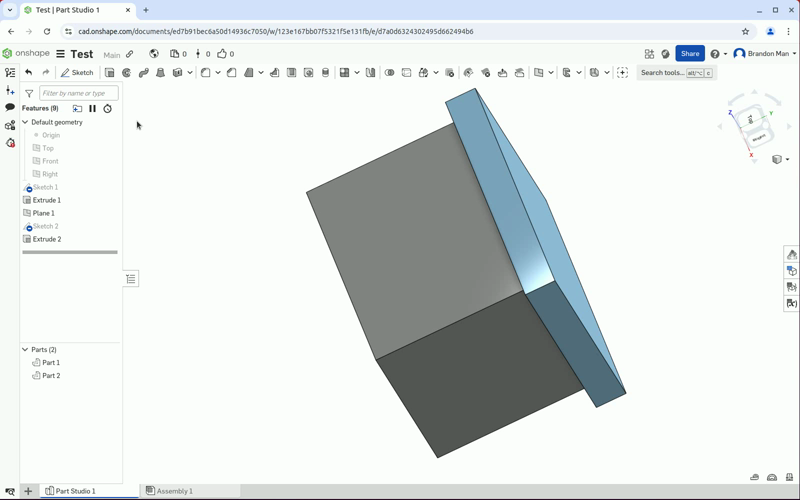
key(up, 2)
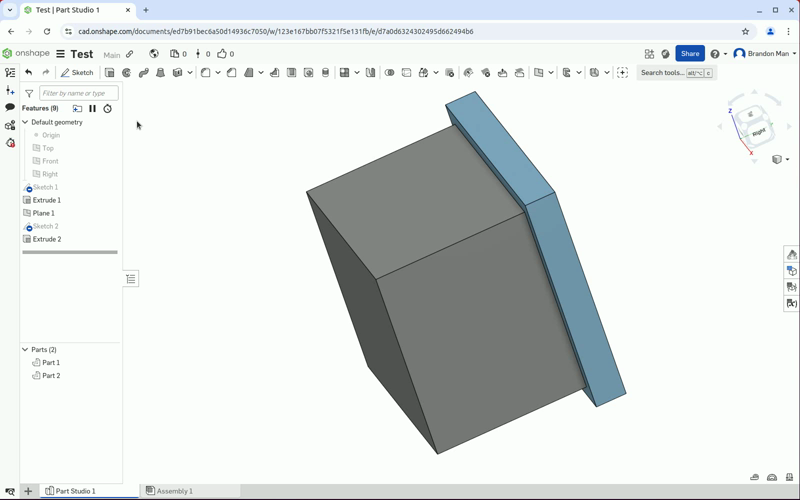
key(right, 2)
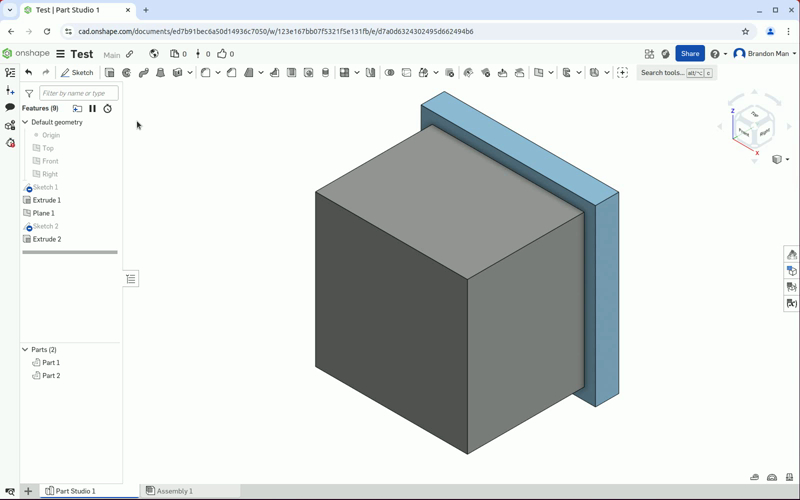
mouse_move(73, 189)
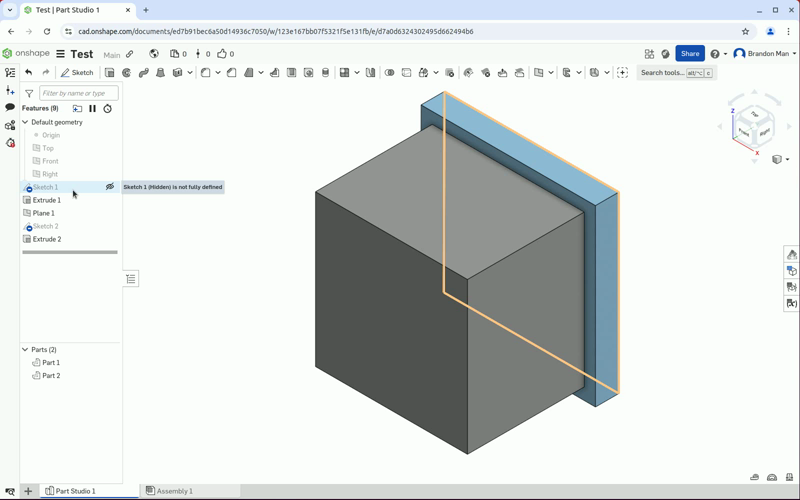
click(73, 189)